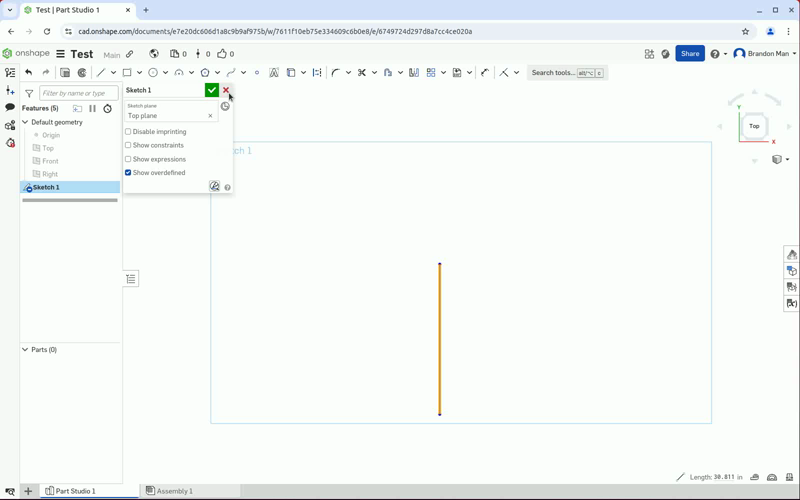
key(shift+h)
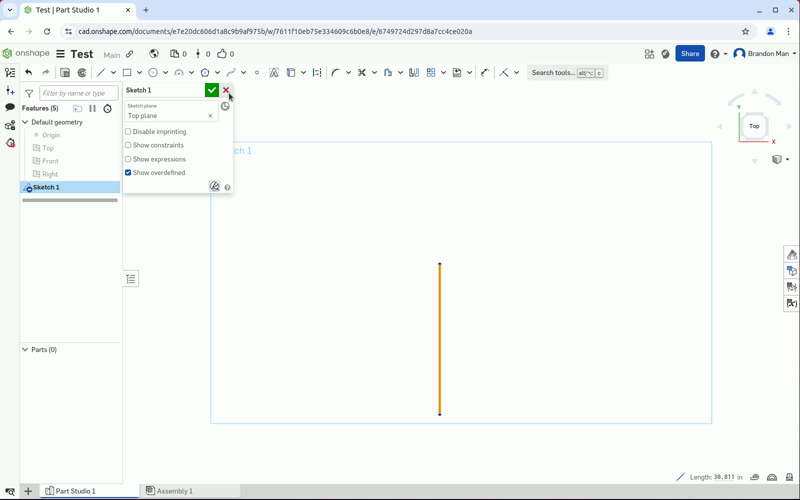
key(shift+s)
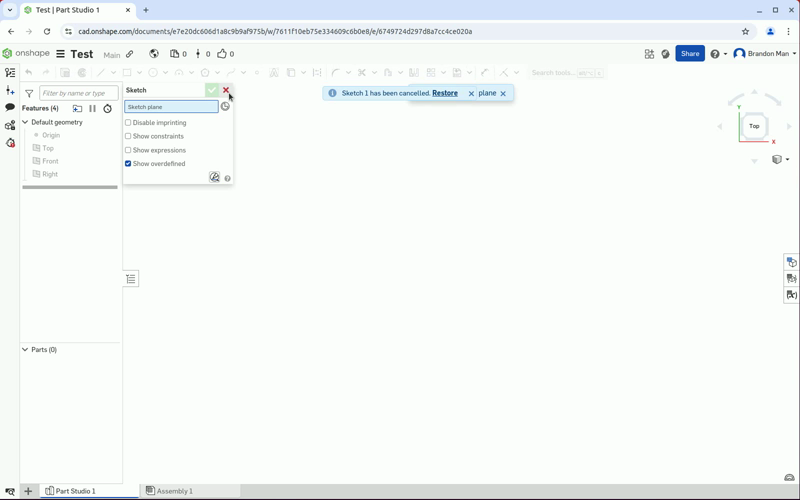
mouse_move(73, 150)
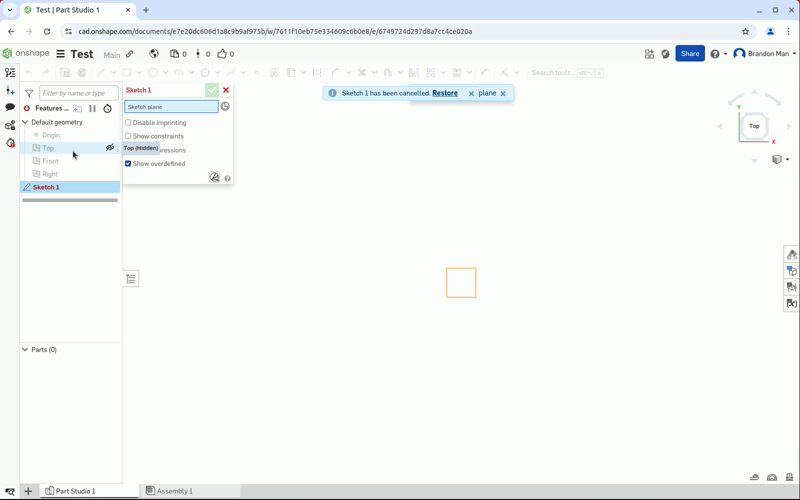
click(73, 150)
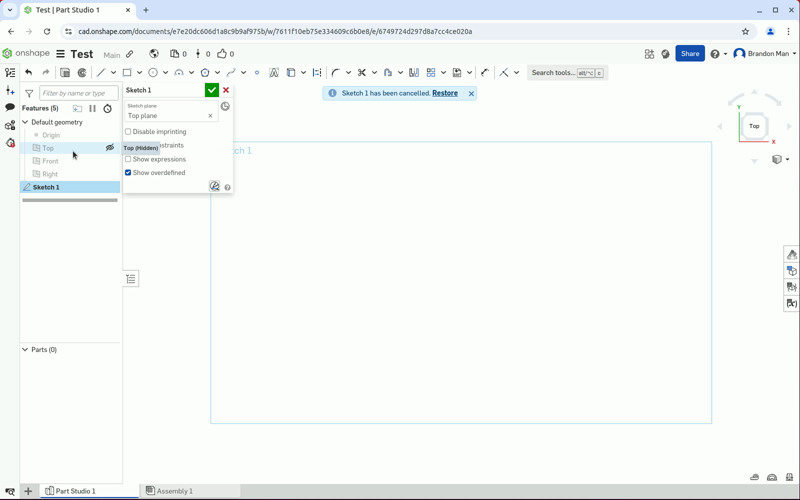
mouse_move(73, 352)
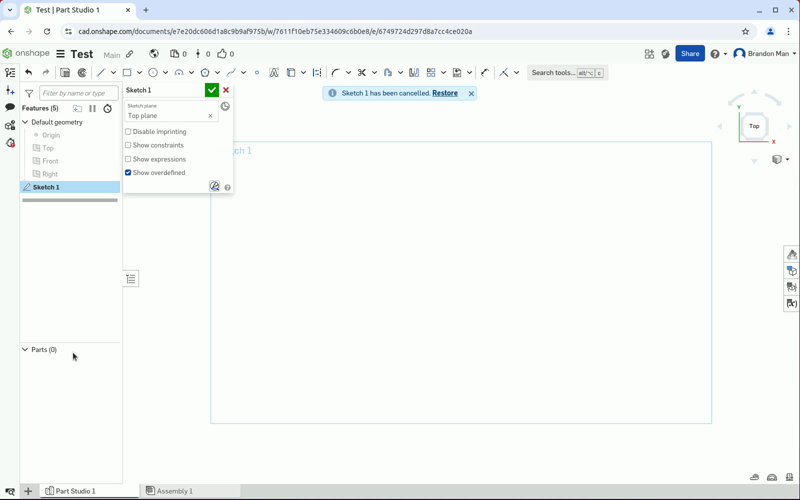
key(y)
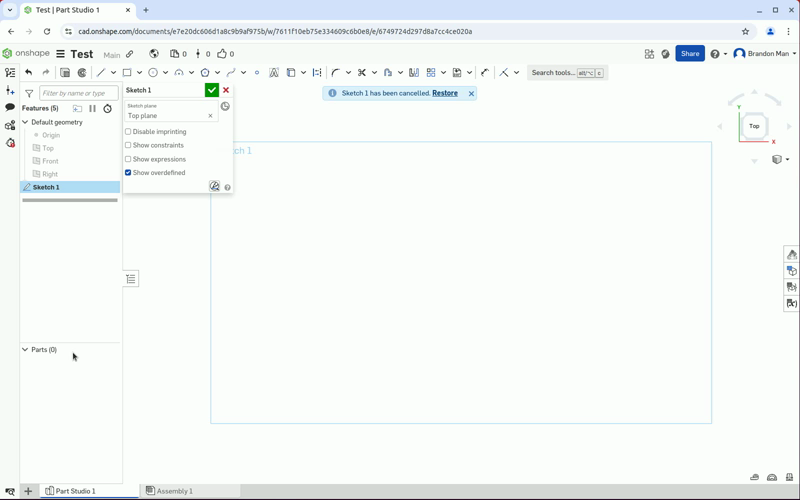
key(l)
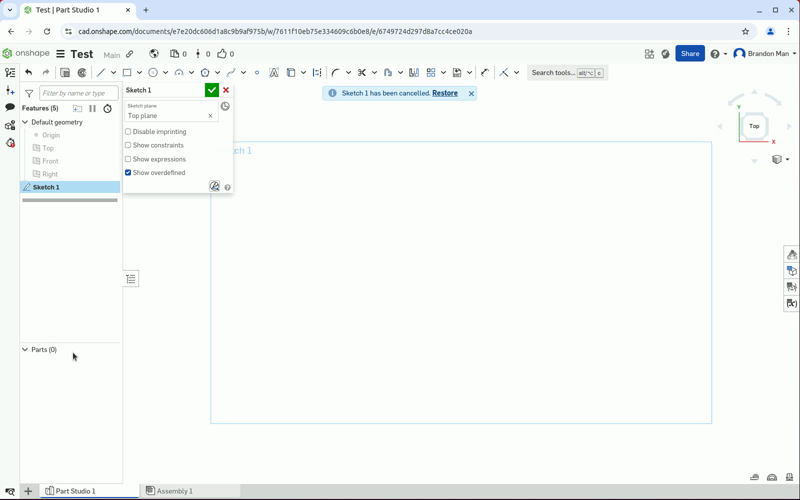
key_down(shift)
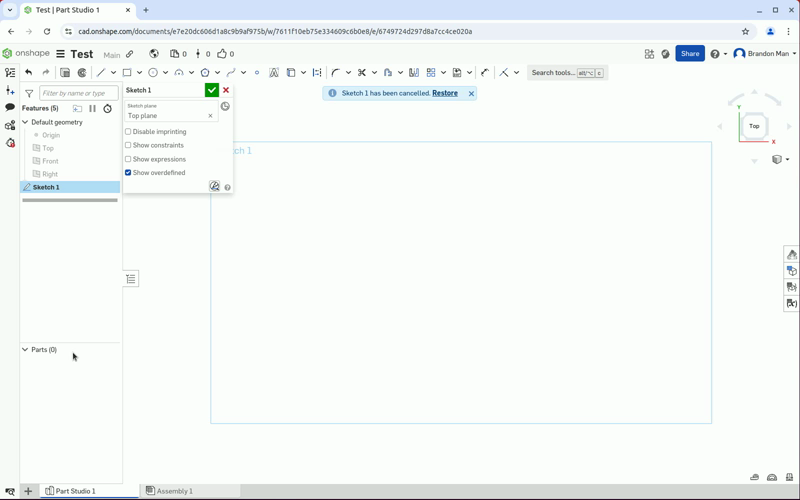
mouse_move(385, 376)
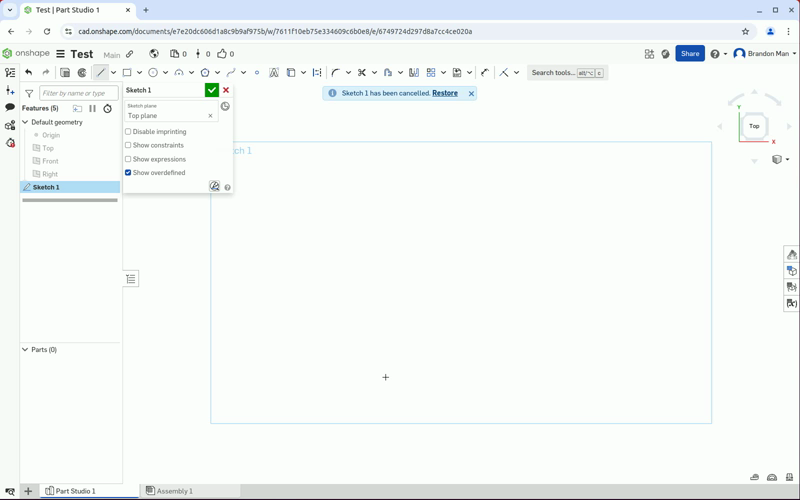
click(385, 376)
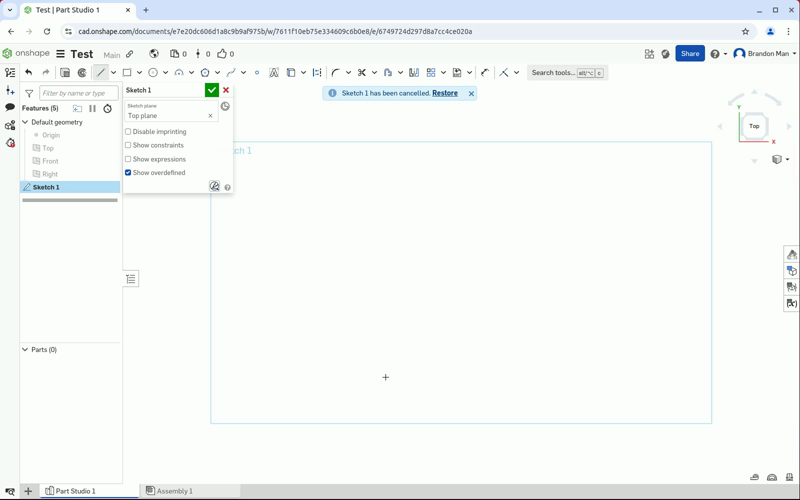
key_up(shift)
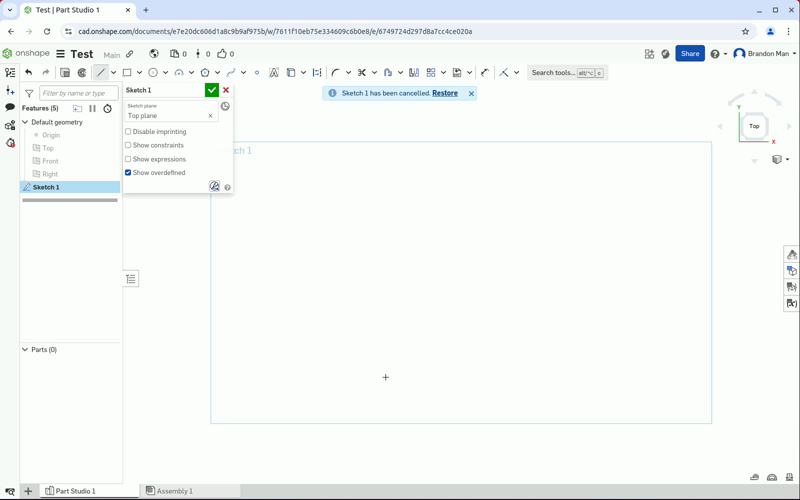
key_down(shift)
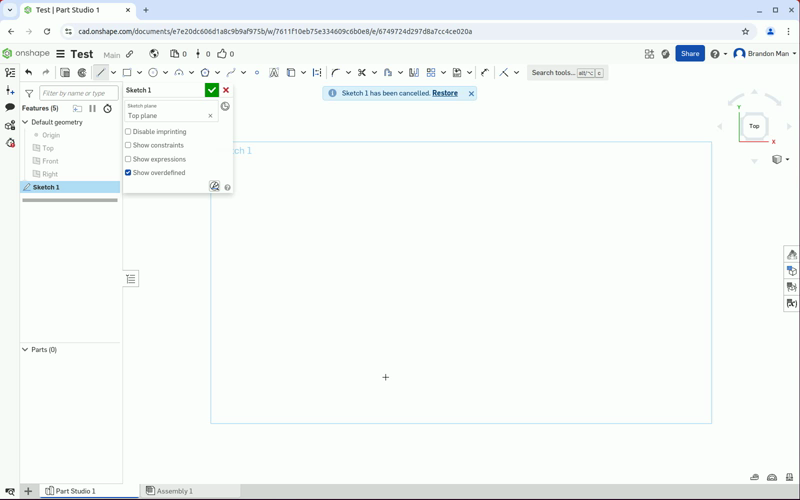
mouse_move(535, 376)
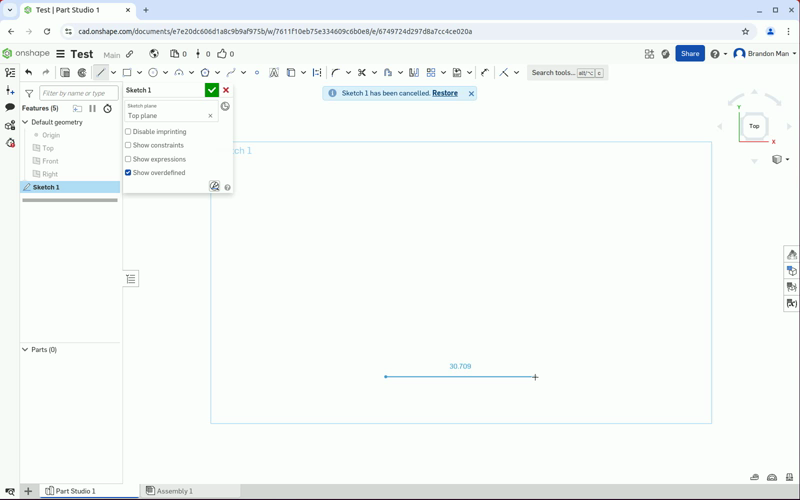
click(535, 376)
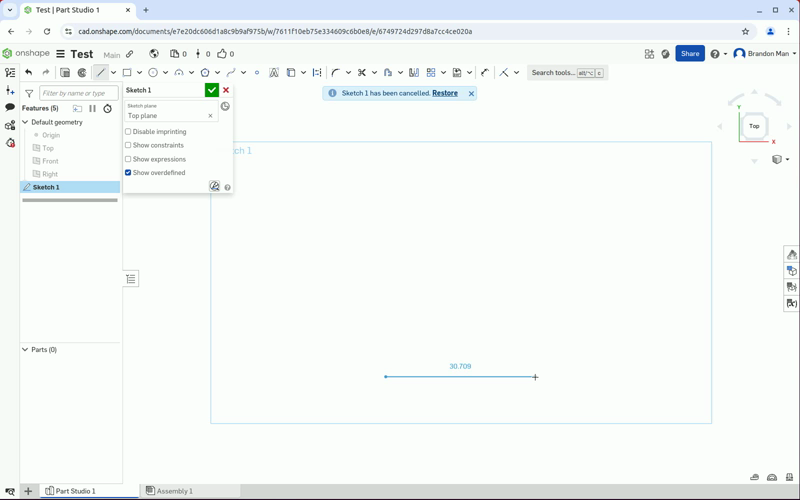
key_up(shift)
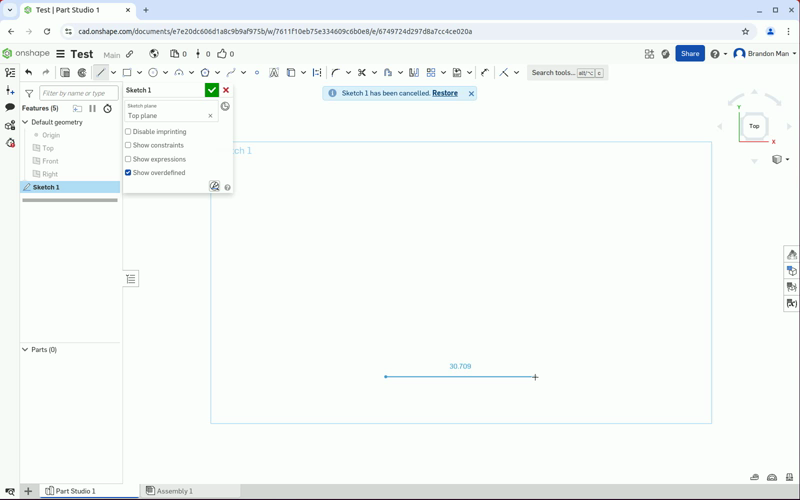
key_down(shift)
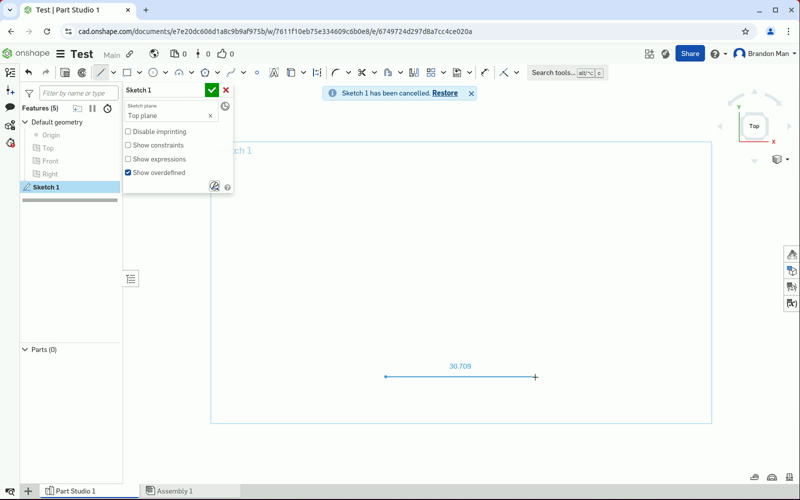
mouse_move(535, 189)
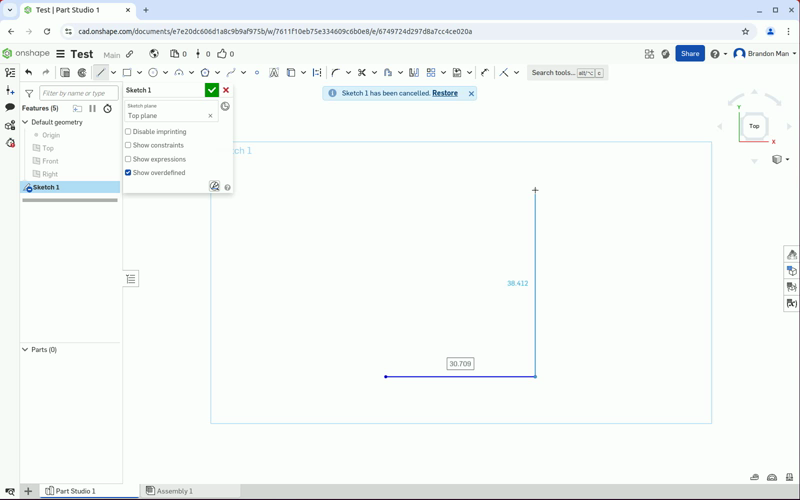
click(535, 189)
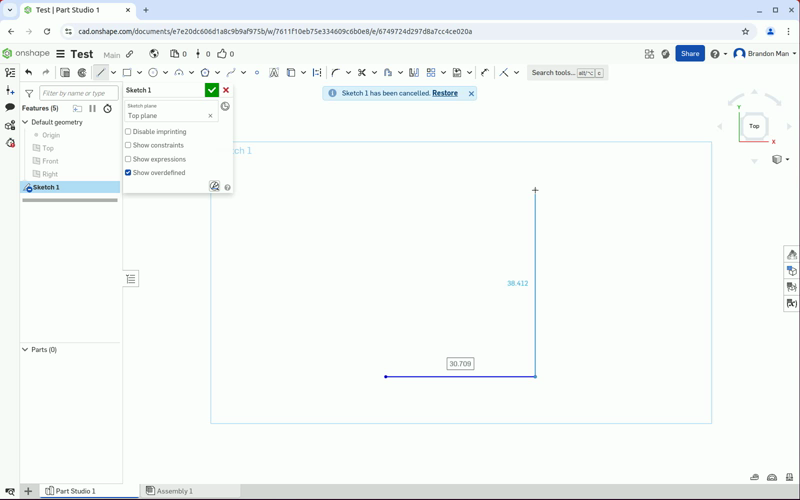
key_up(shift)
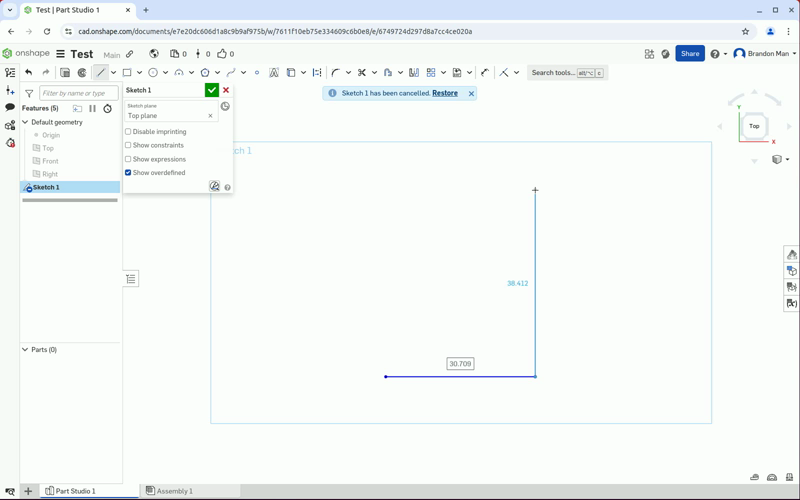
key_down(shift)
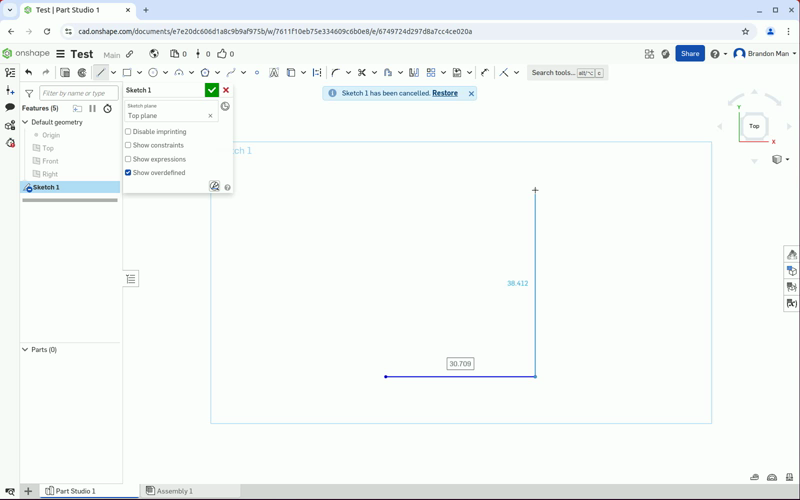
mouse_move(385, 189)
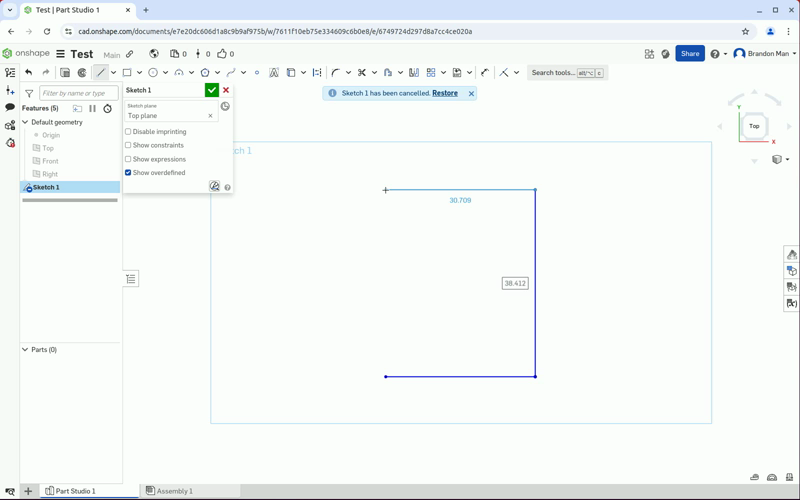
click(385, 189)
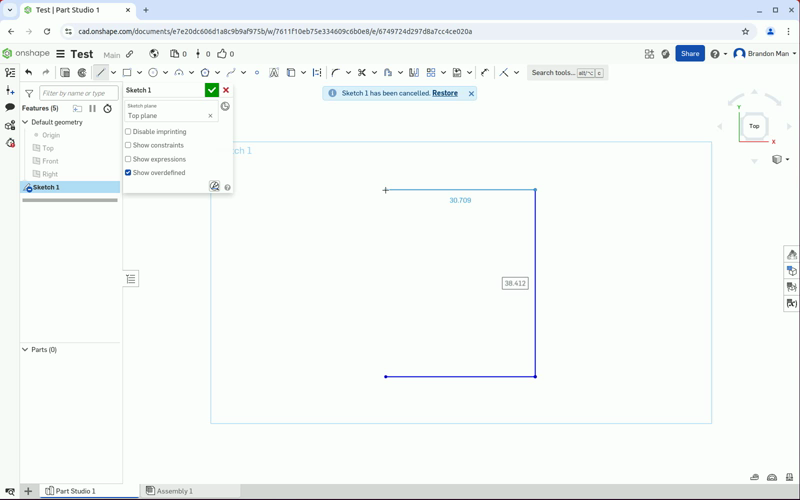
key_up(shift)
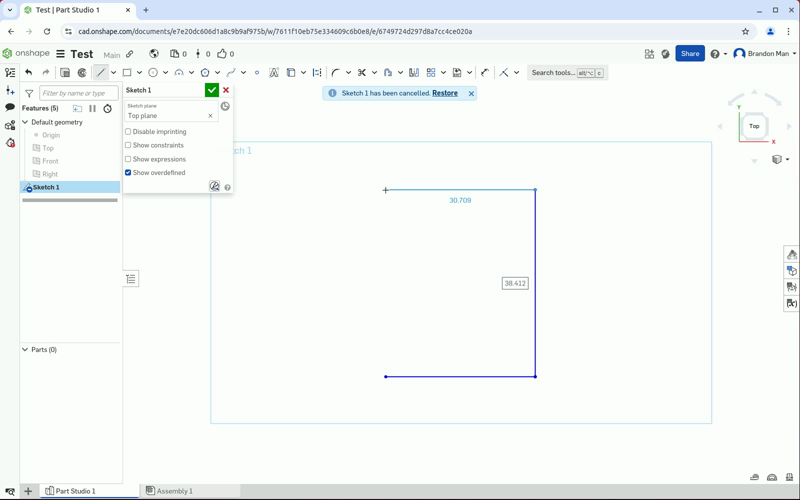
key_down(shift)
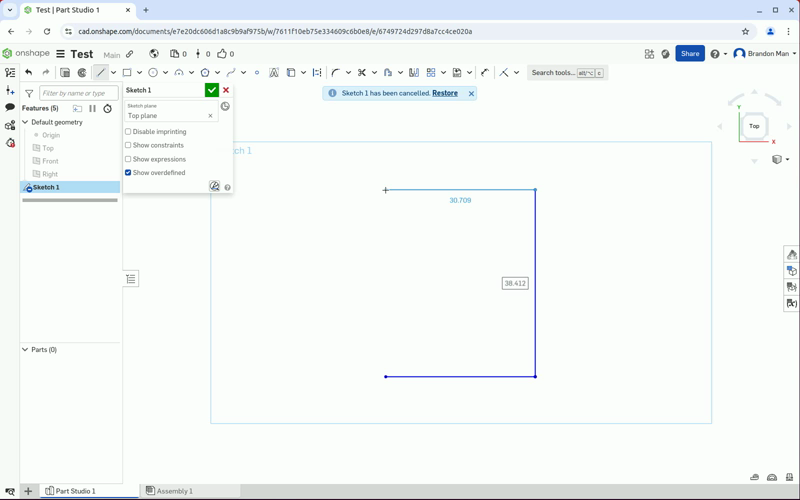
mouse_move(385, 376)
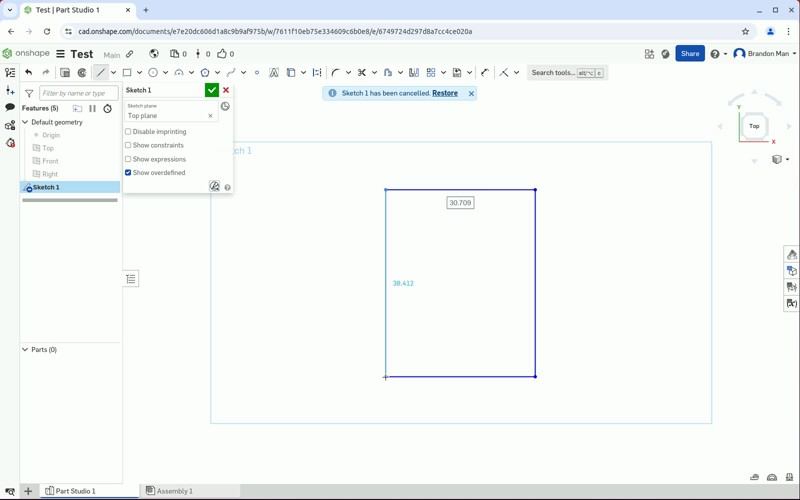
key_up(shift)
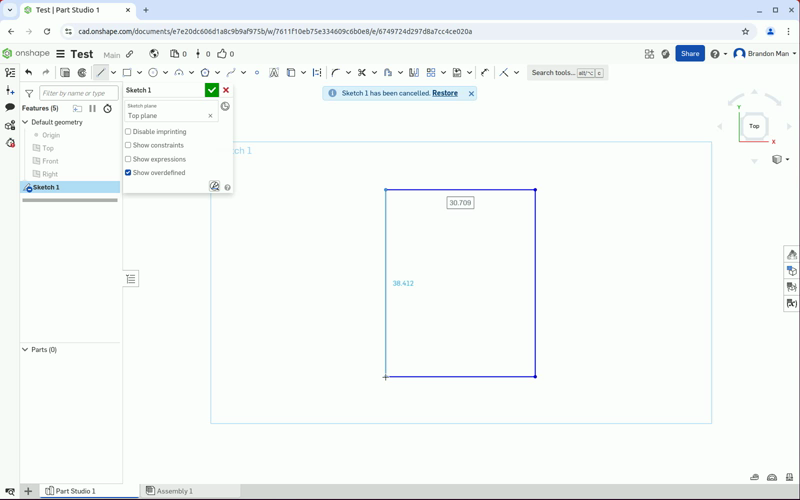
click(385, 376)
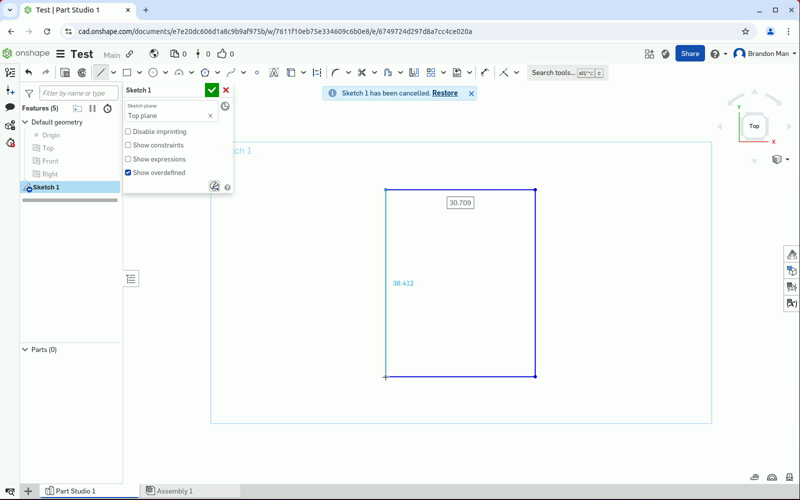
key(esc)
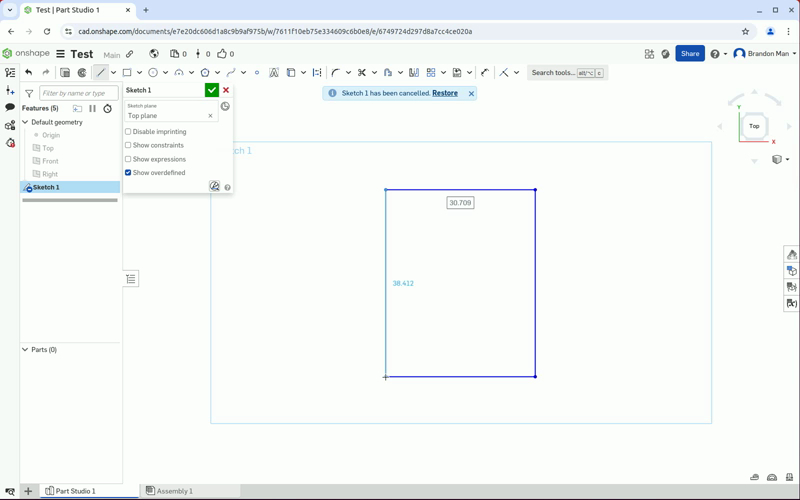
mouse_move(505, 327)
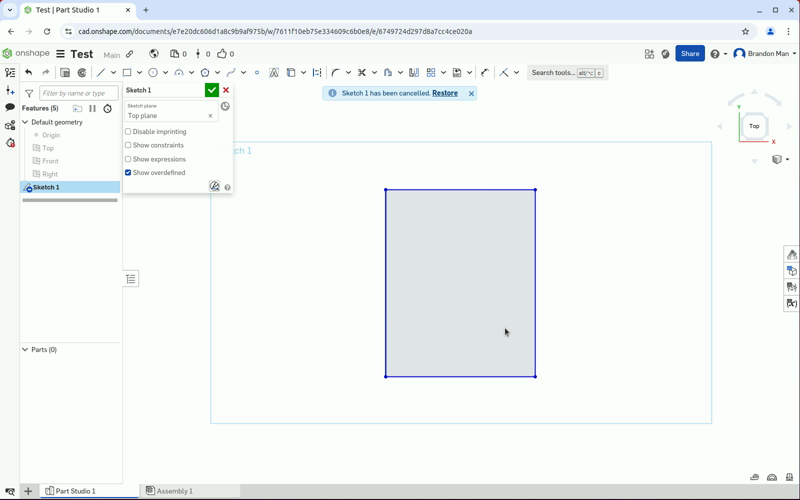
click(505, 327)
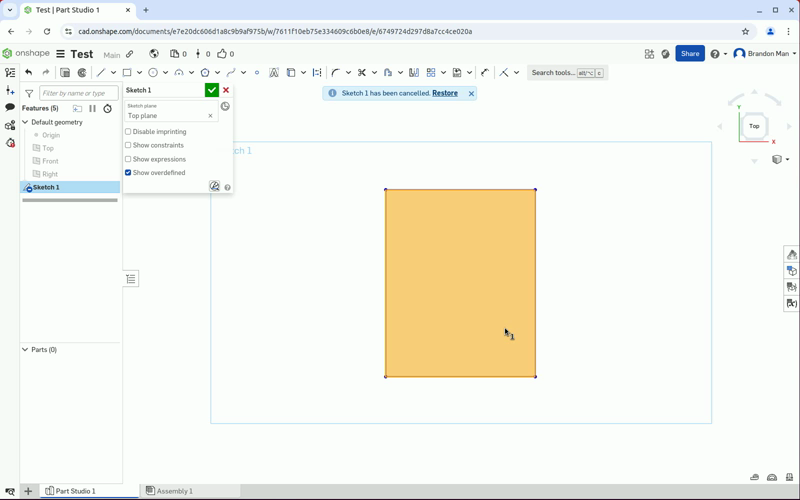
mouse_move(73, 352)
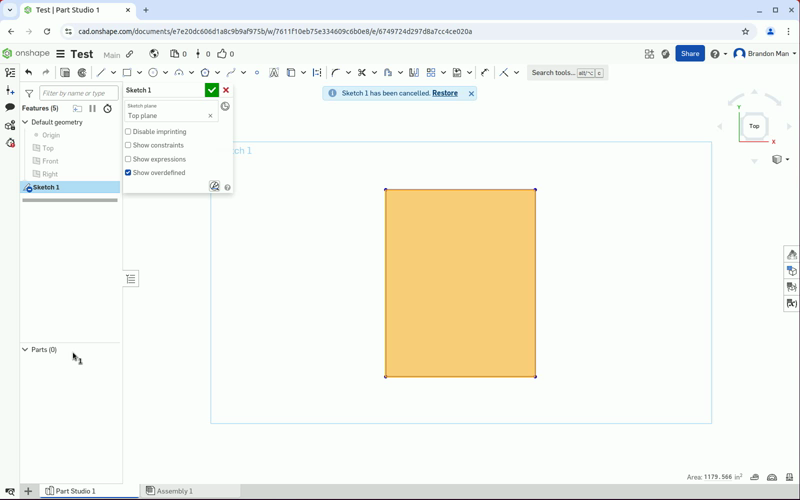
key(shift+y)
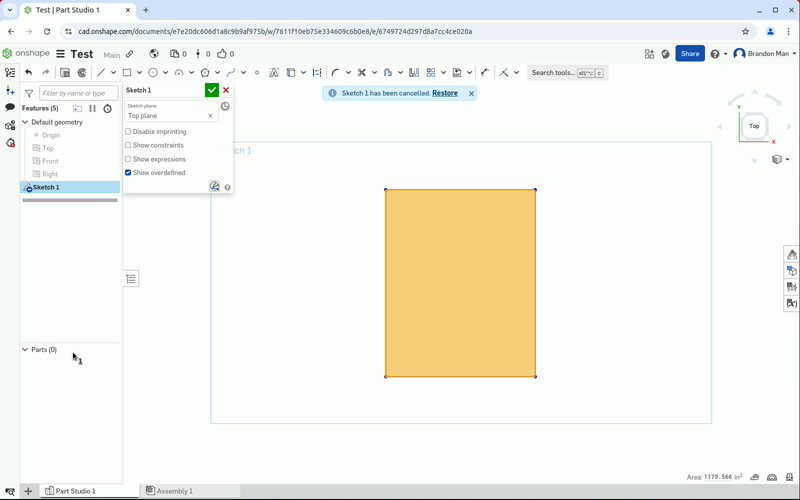
key(shift+e)
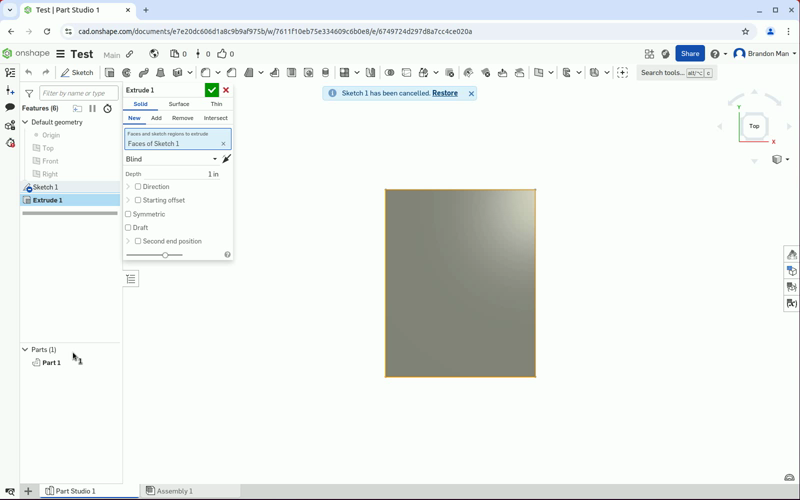
mouse_move(143, 106)
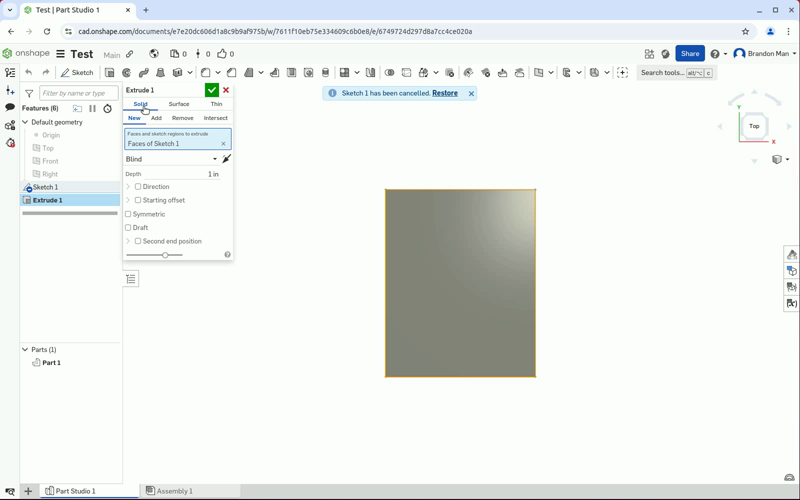
click(143, 106)
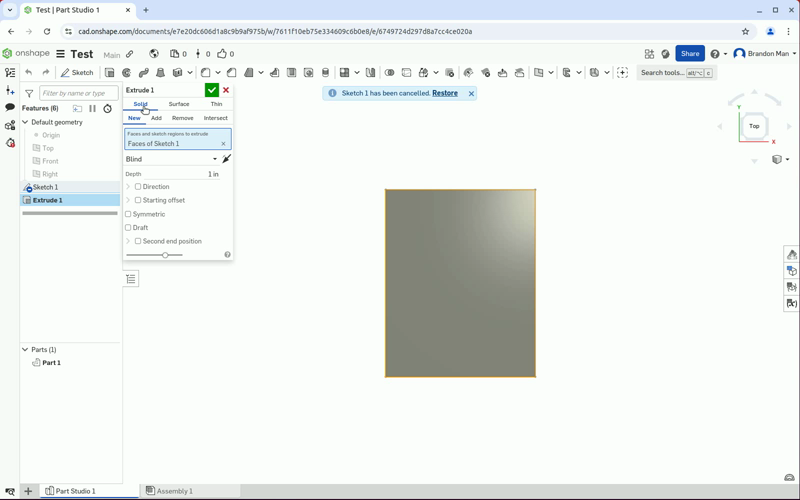
mouse_move(137, 120)
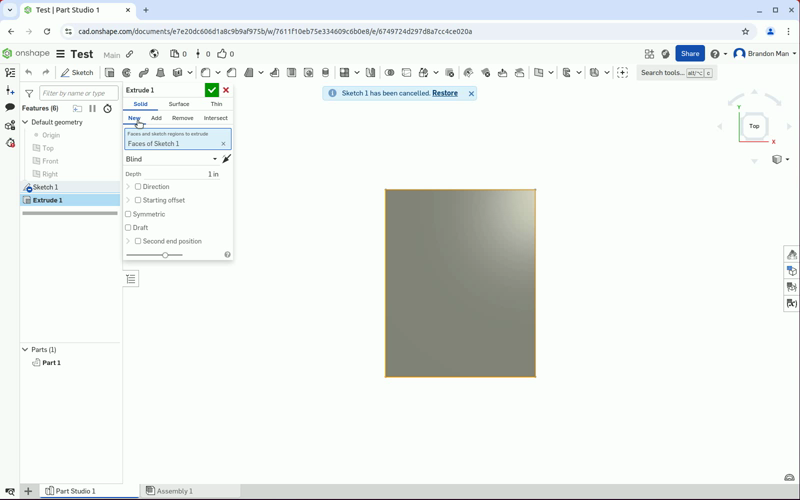
click(137, 120)
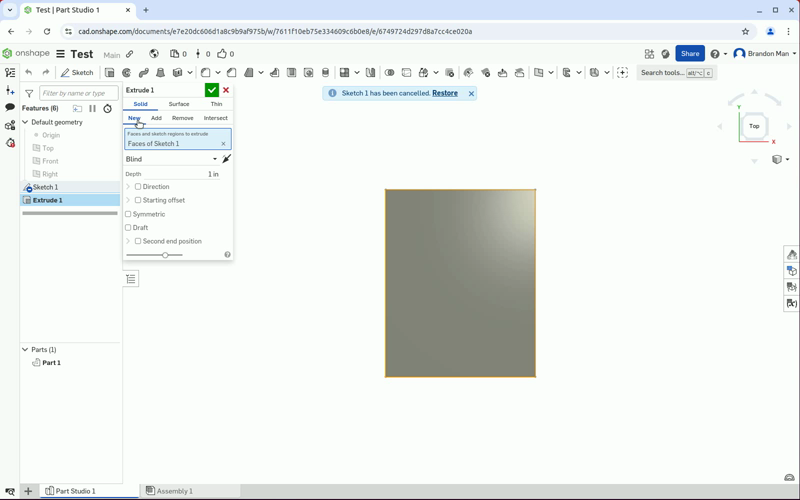
key(tab, 4)
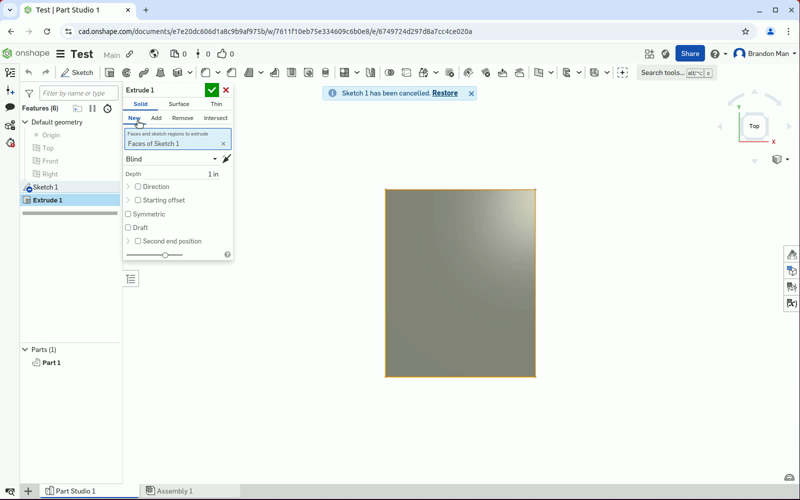
text(23.108)
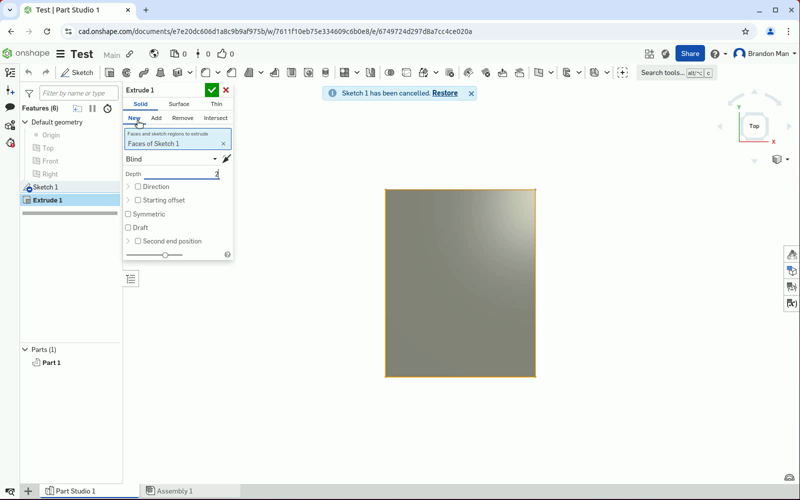
key(enter)
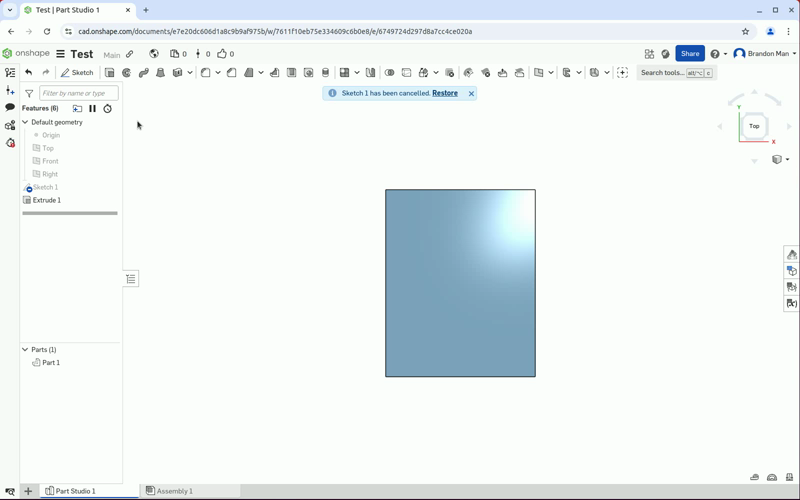
key(shift+h)
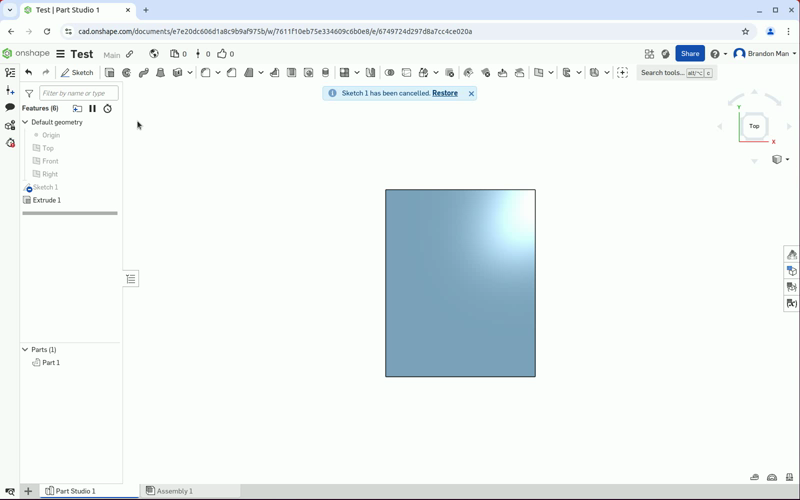
key(shift+h)
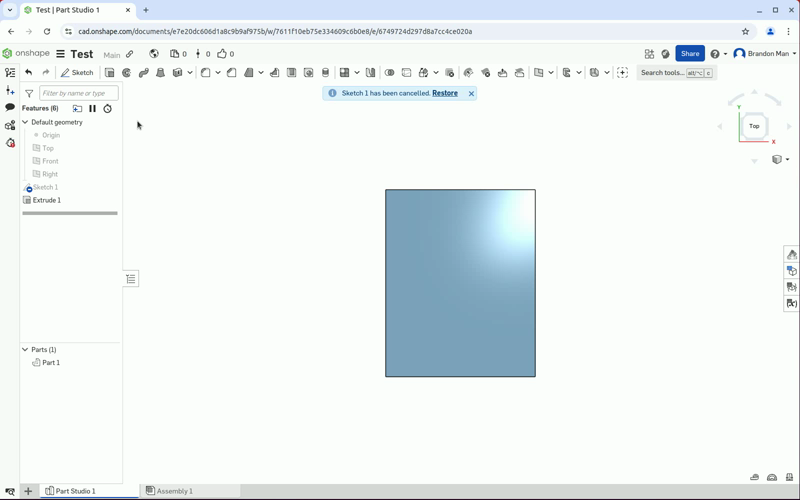
mouse_move(73, 189)
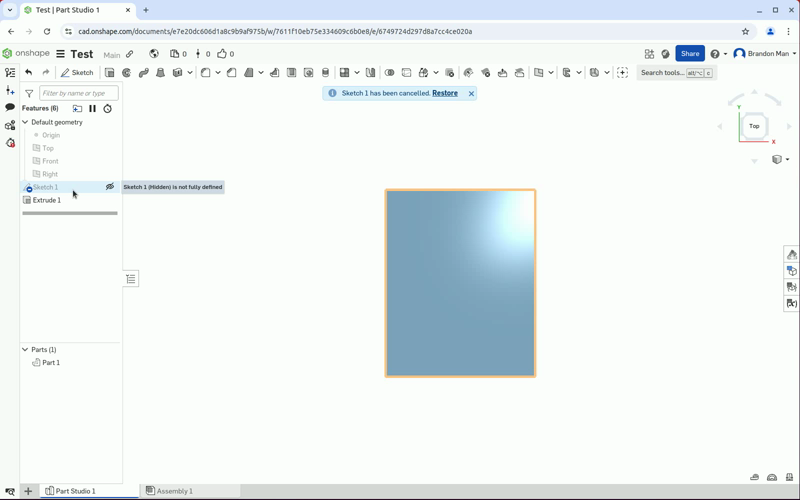
click(73, 189)
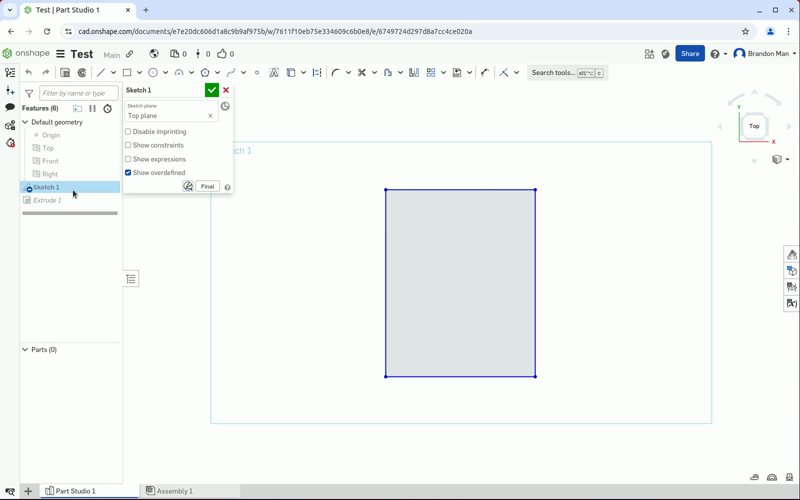
mouse_move(229, 92)
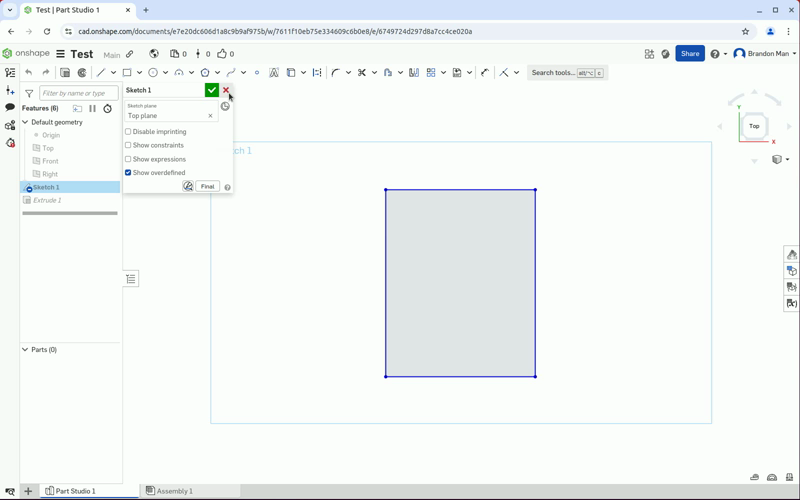
click(229, 92)
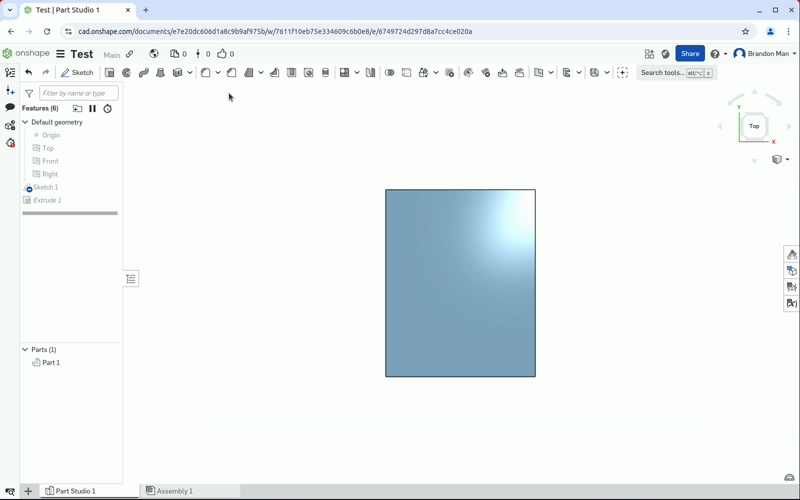
mouse_move(541, 75)
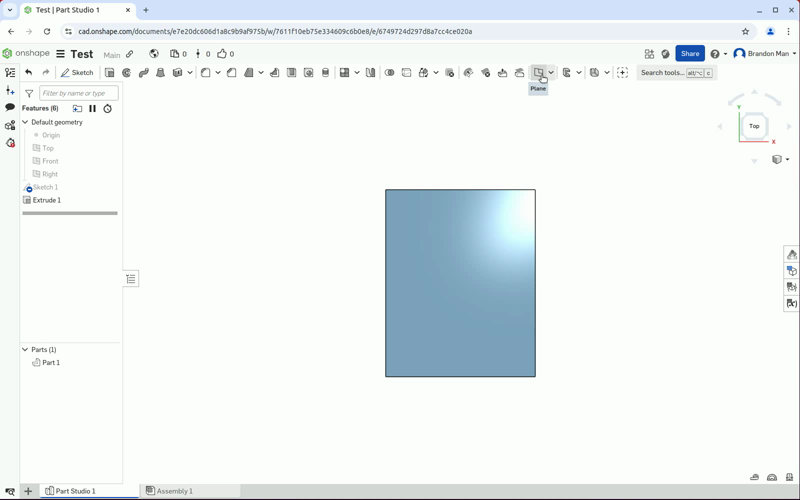
click(541, 75)
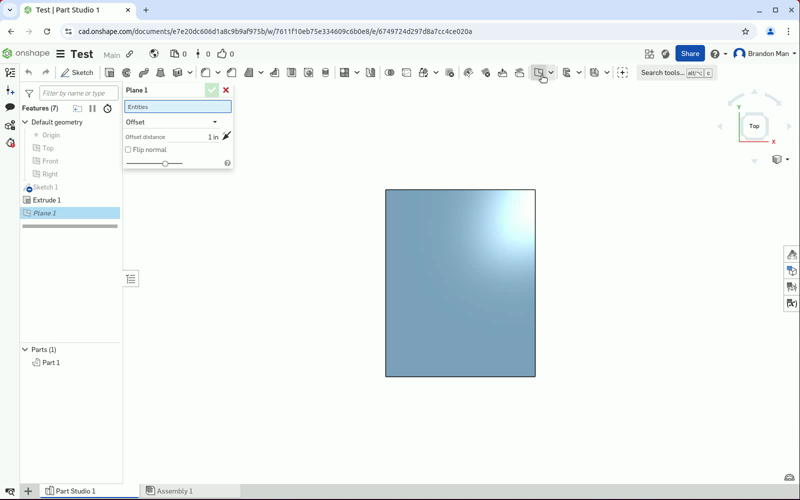
mouse_move(73, 150)
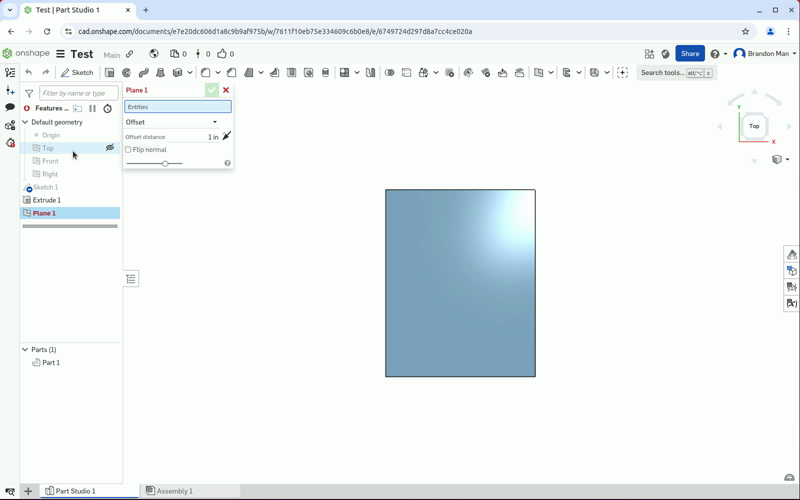
click(73, 150)
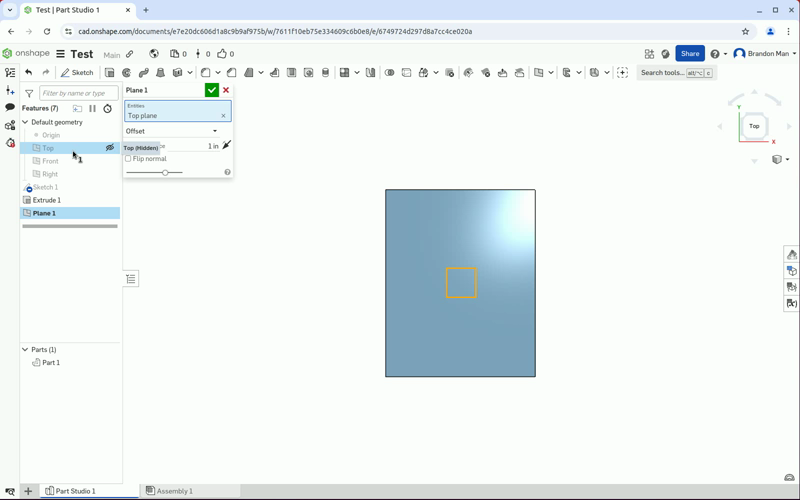
key(tab, 2)
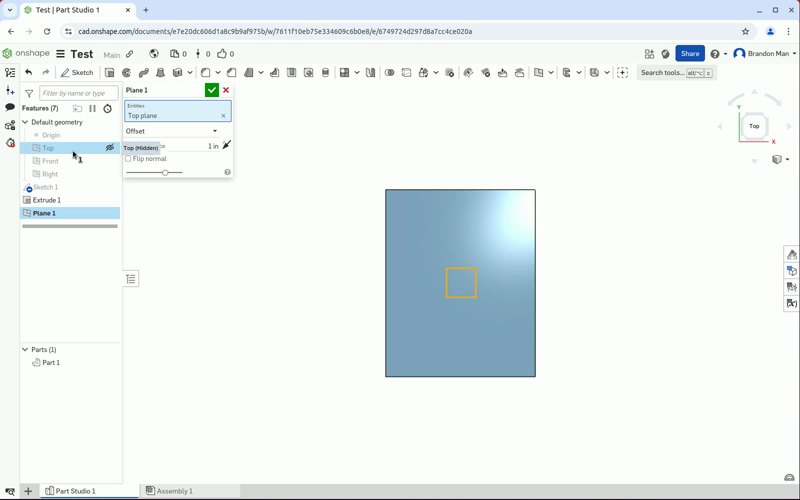
text(23.108)
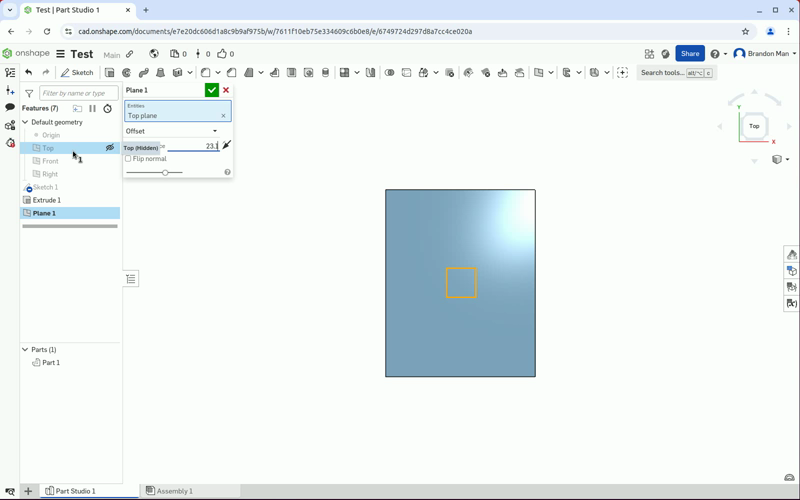
key(enter, 2)
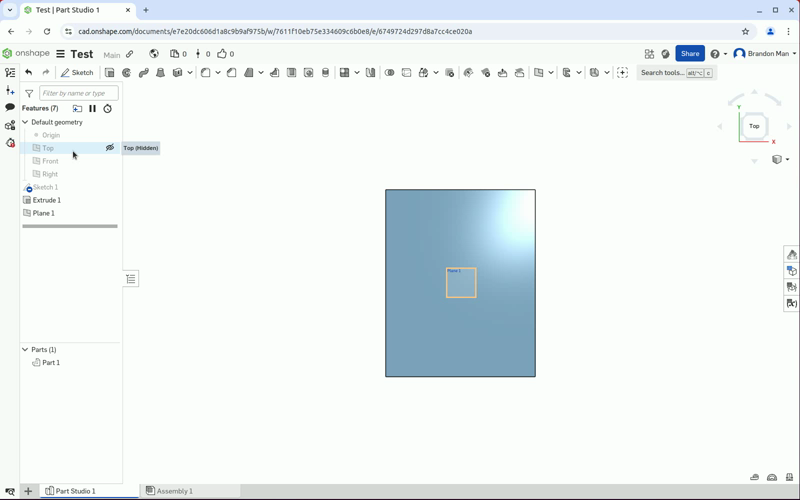
key(shift+s)
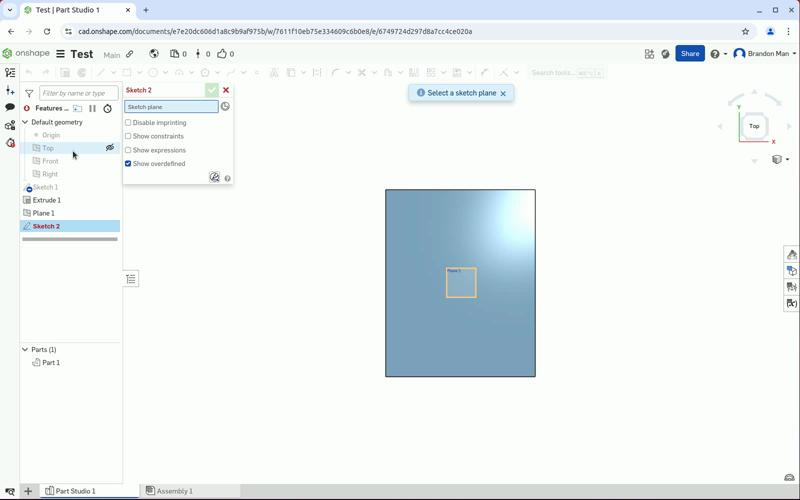
mouse_move(73, 215)
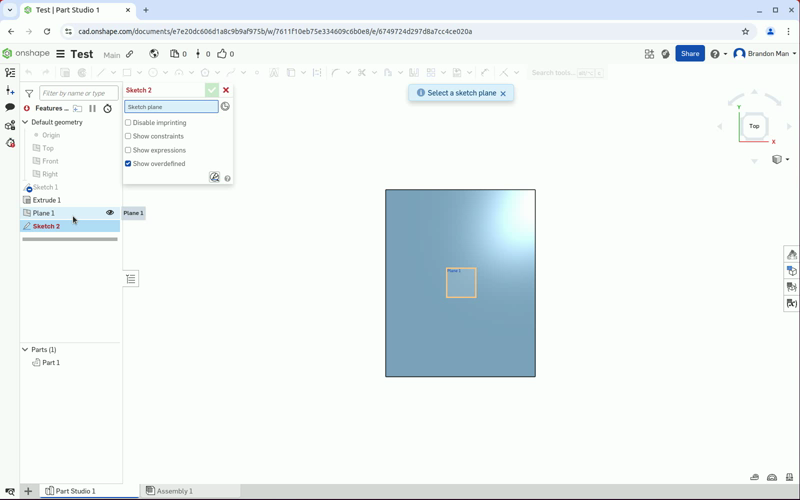
click(73, 215)
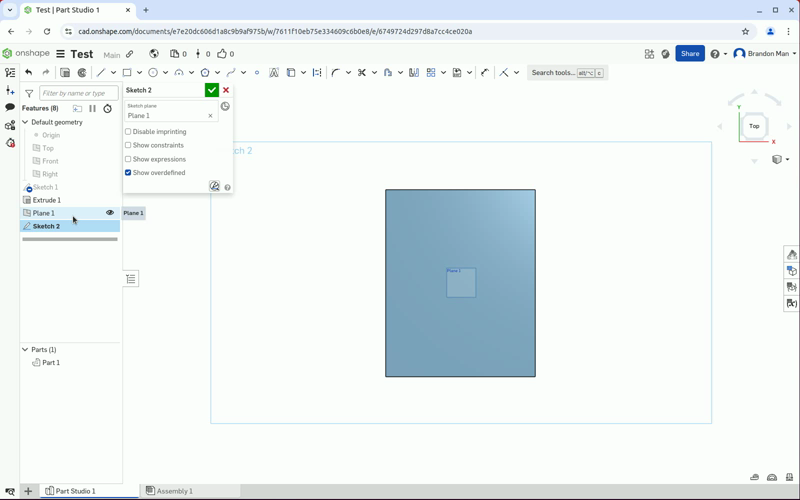
mouse_move(73, 352)
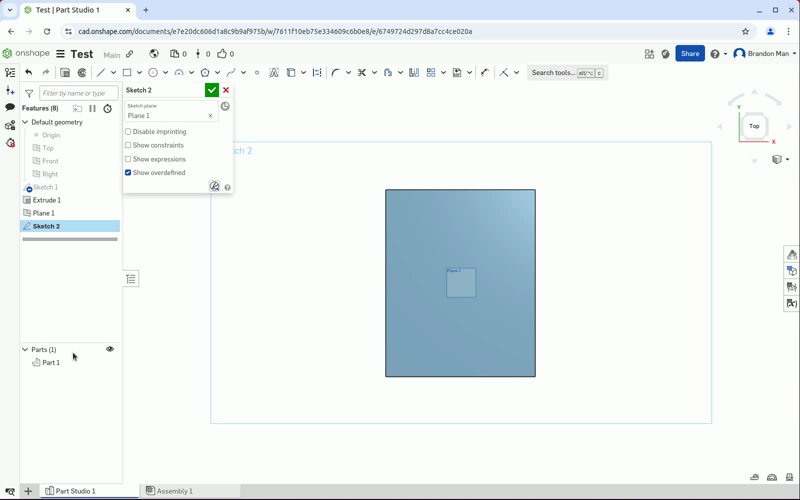
key(y)
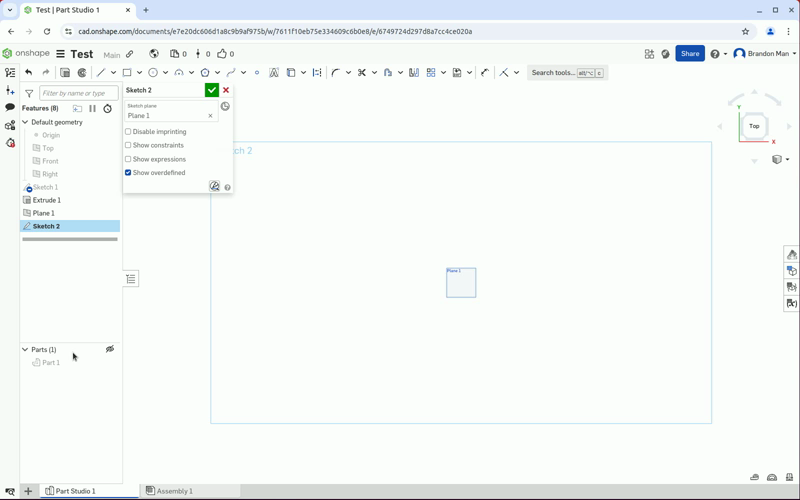
key(l)
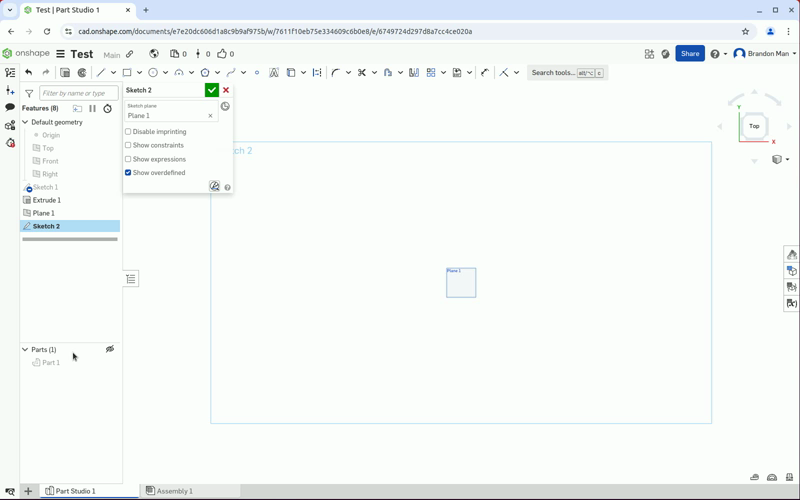
key_down(shift)
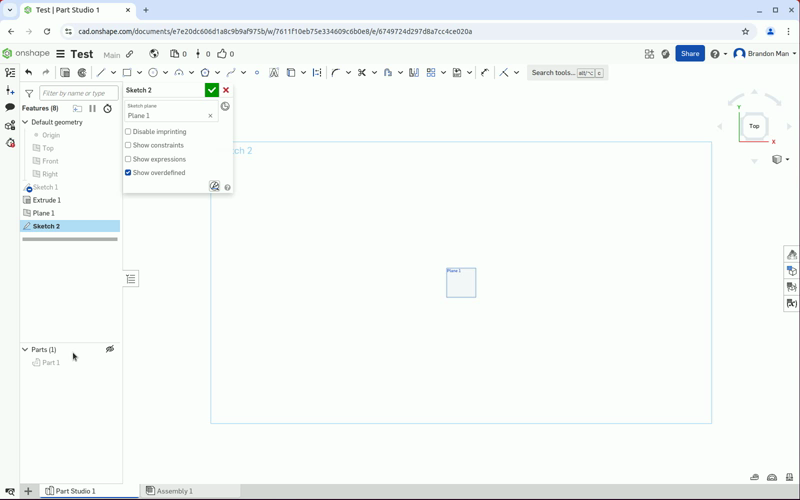
mouse_move(404, 357)
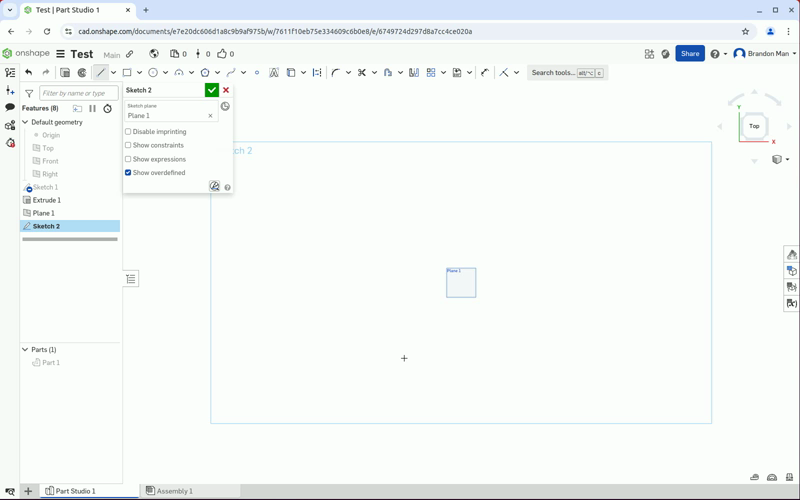
click(404, 357)
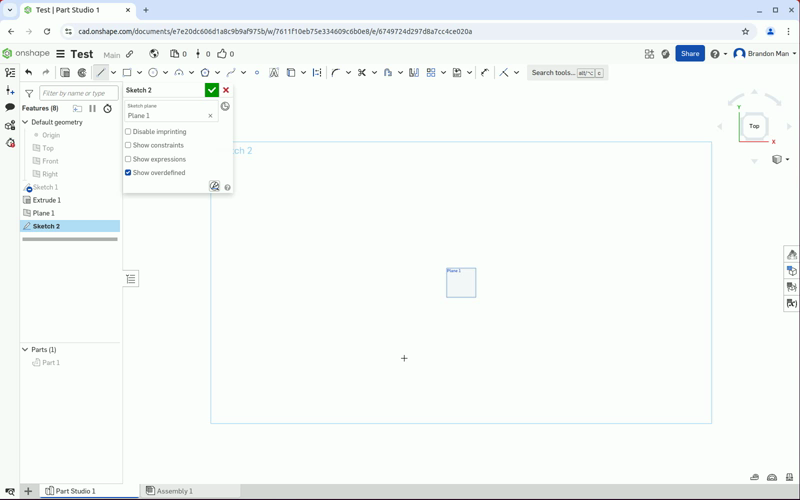
key_up(shift)
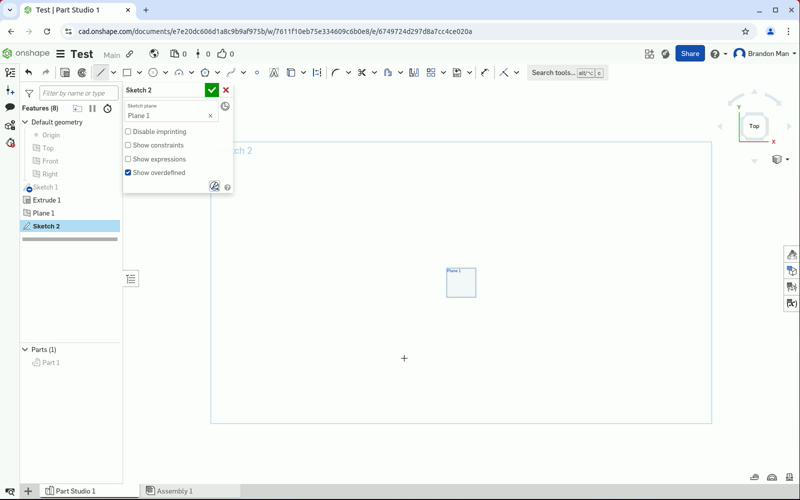
key_down(shift)
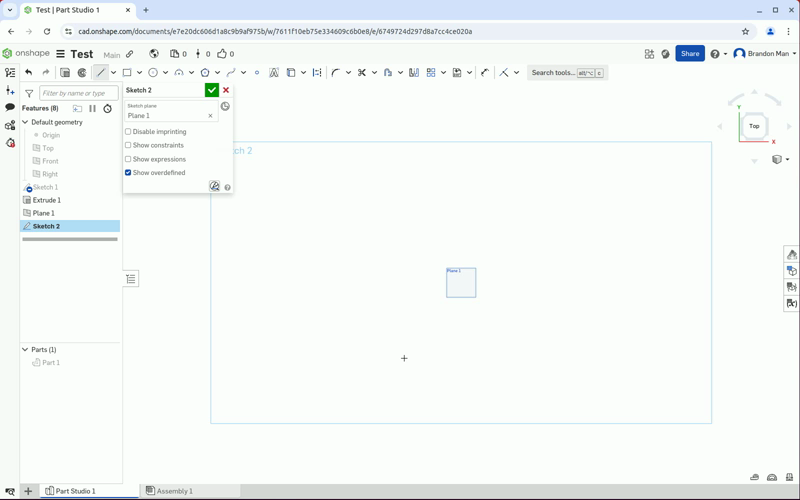
mouse_move(516, 357)
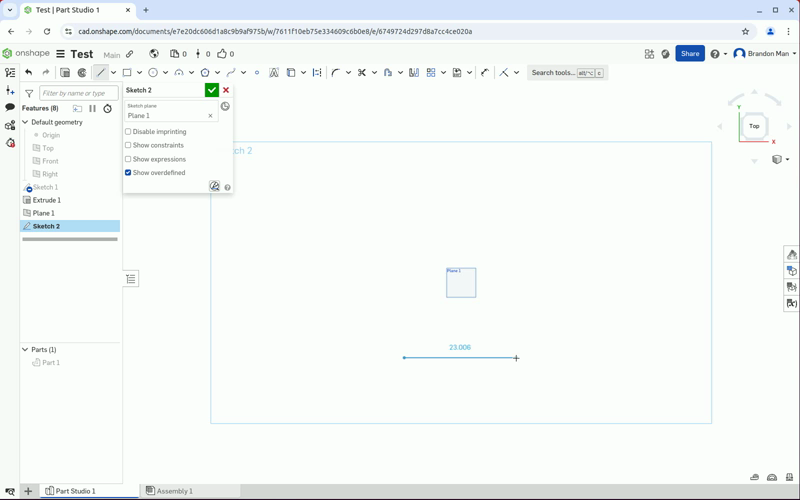
click(516, 357)
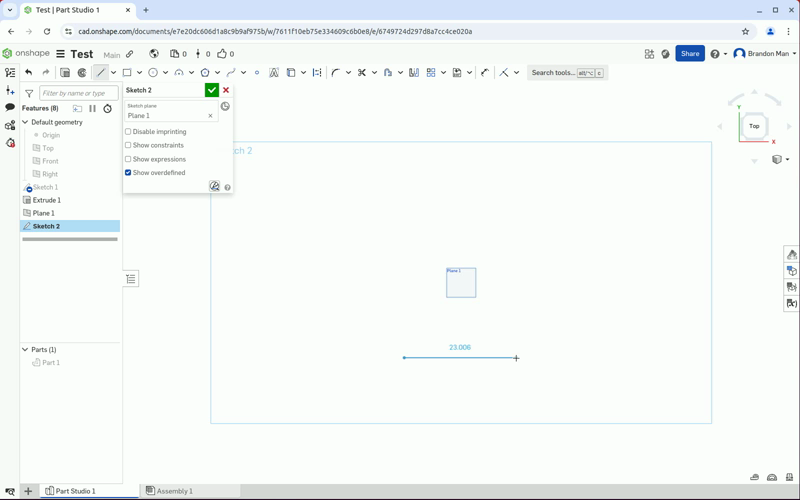
key_up(shift)
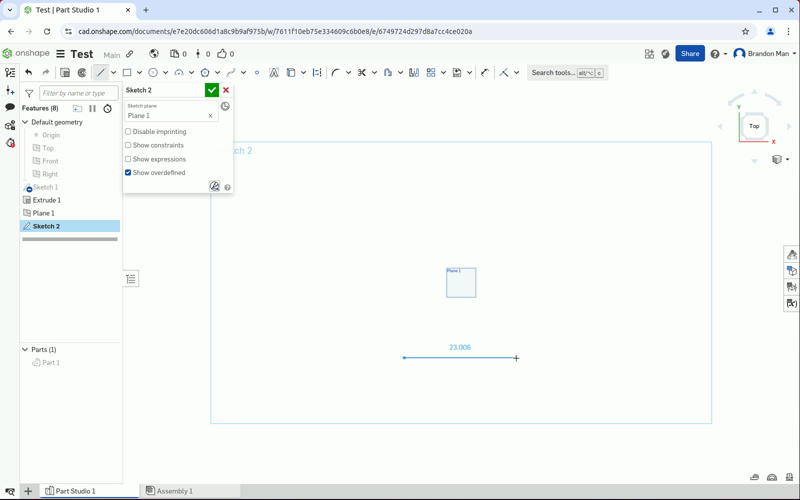
key_down(shift)
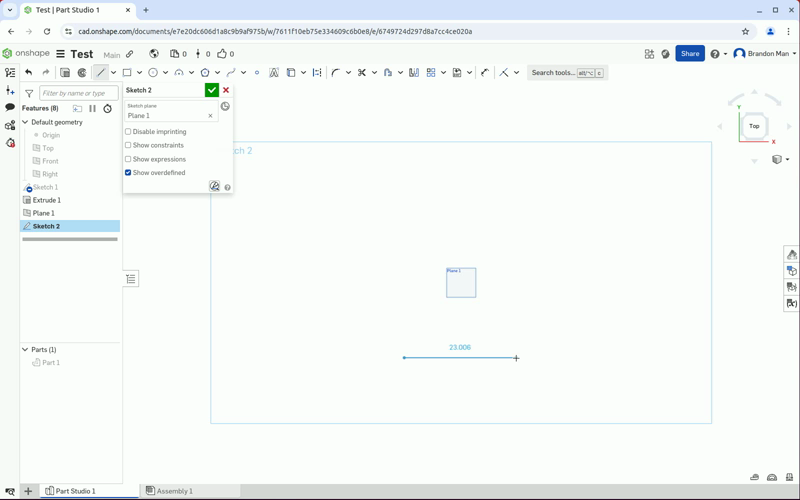
mouse_move(516, 208)
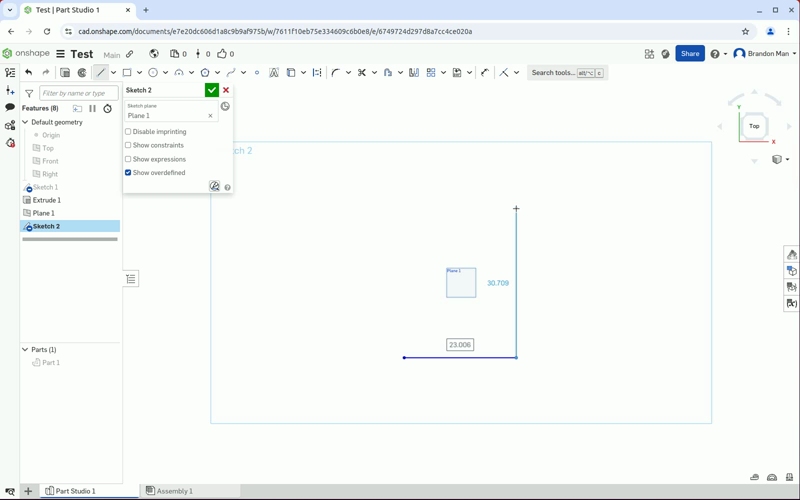
click(516, 208)
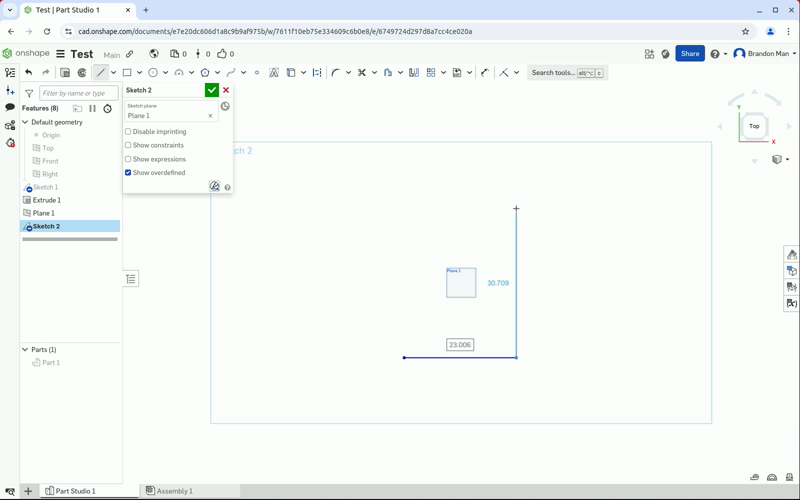
key_up(shift)
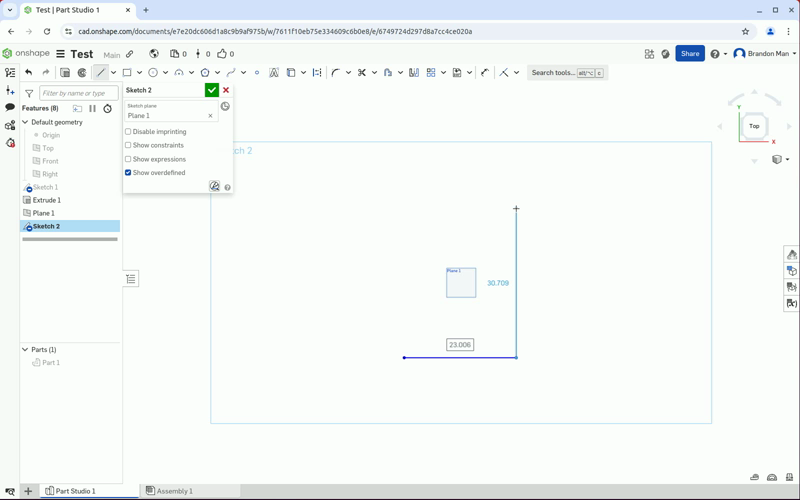
key_down(shift)
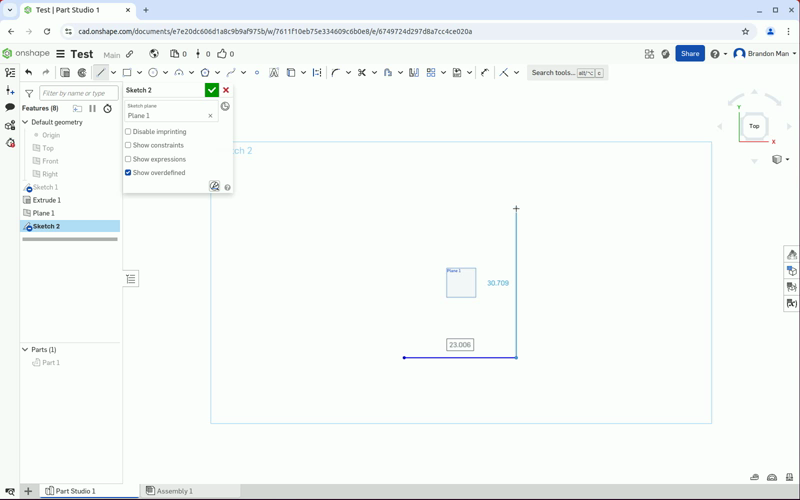
mouse_move(404, 208)
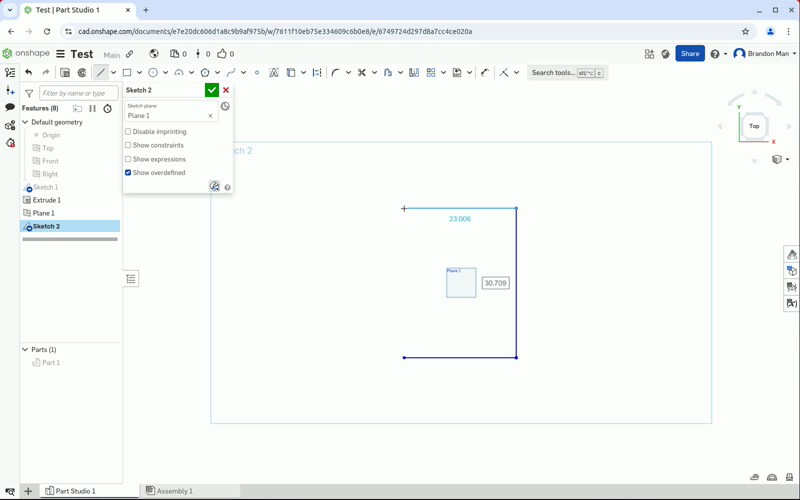
click(404, 208)
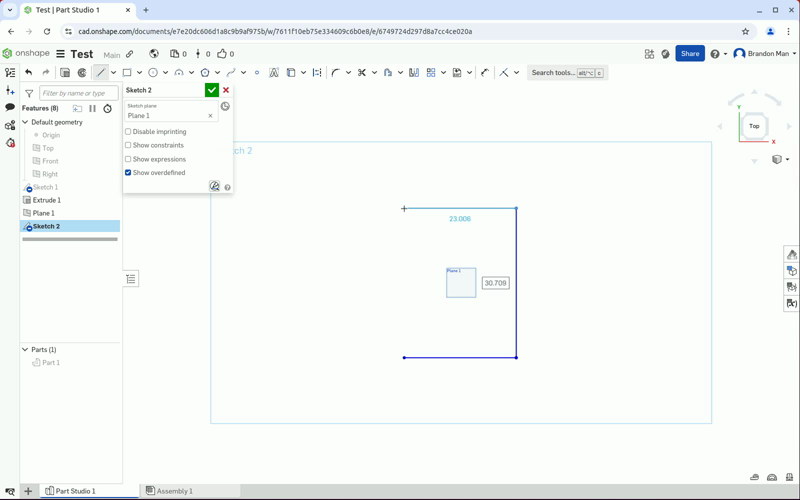
key_up(shift)
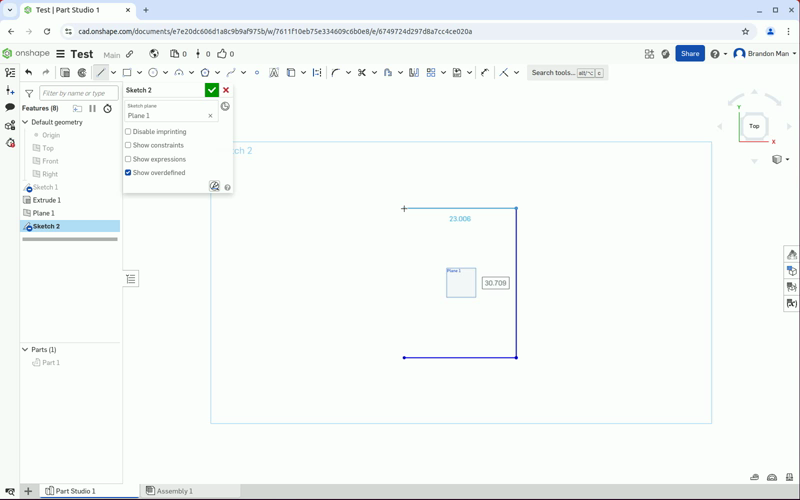
key_down(shift)
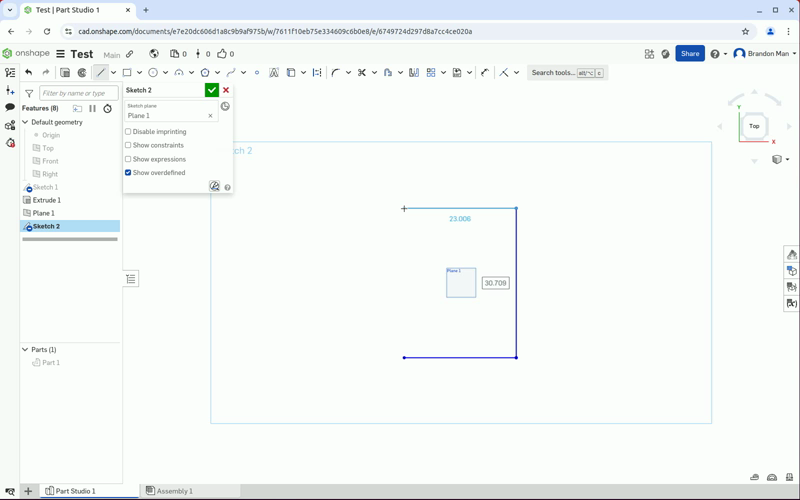
mouse_move(404, 357)
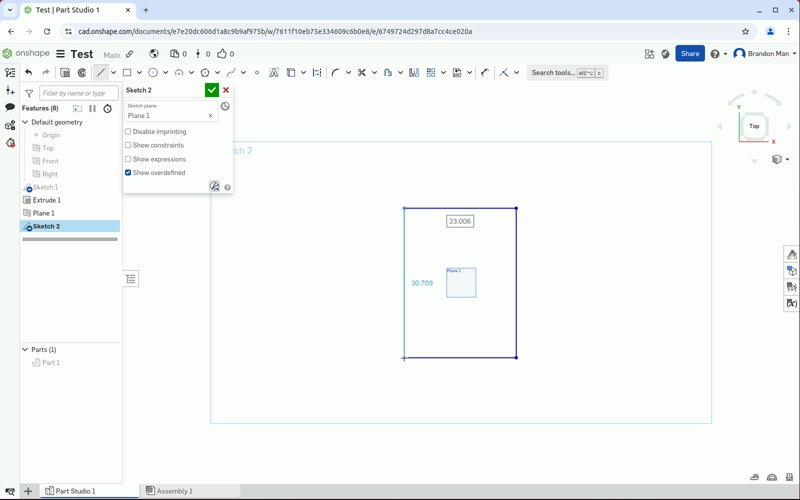
key_up(shift)
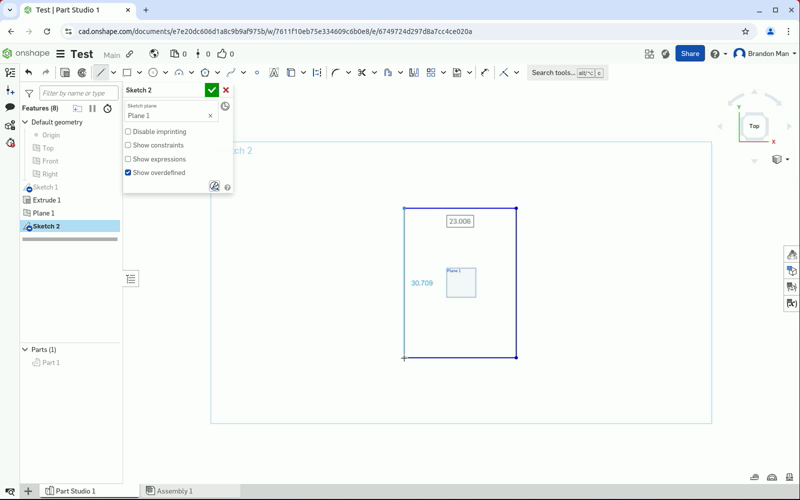
click(404, 357)
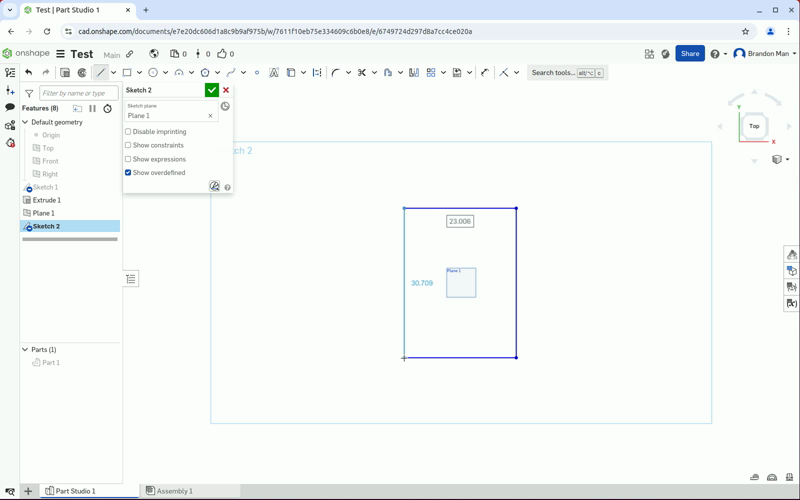
key(esc)
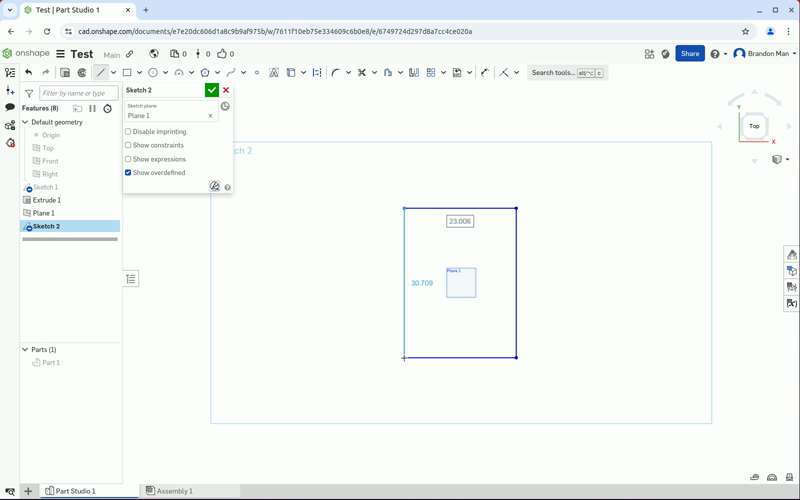
mouse_move(427, 299)
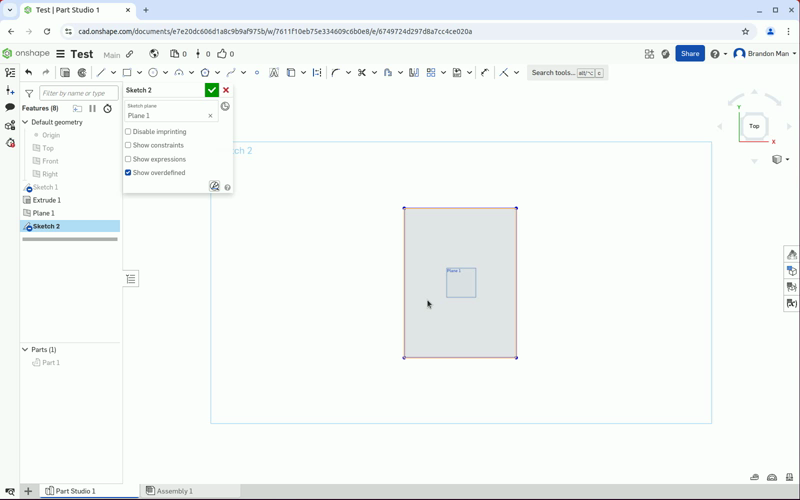
click(427, 299)
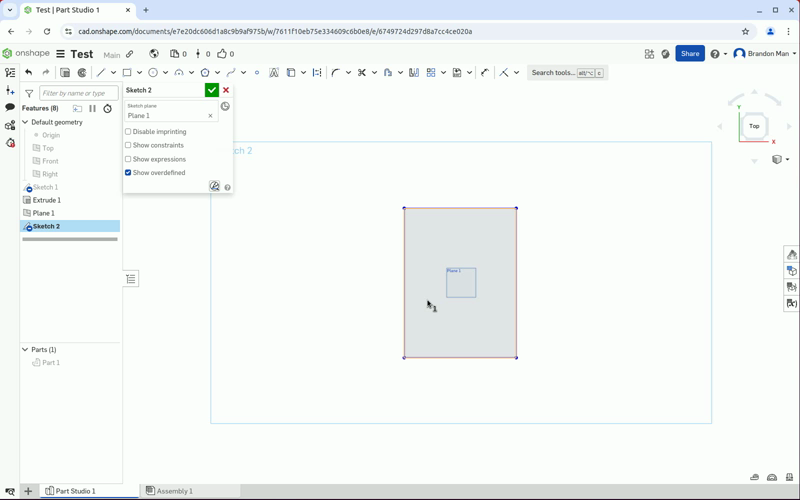
mouse_move(73, 352)
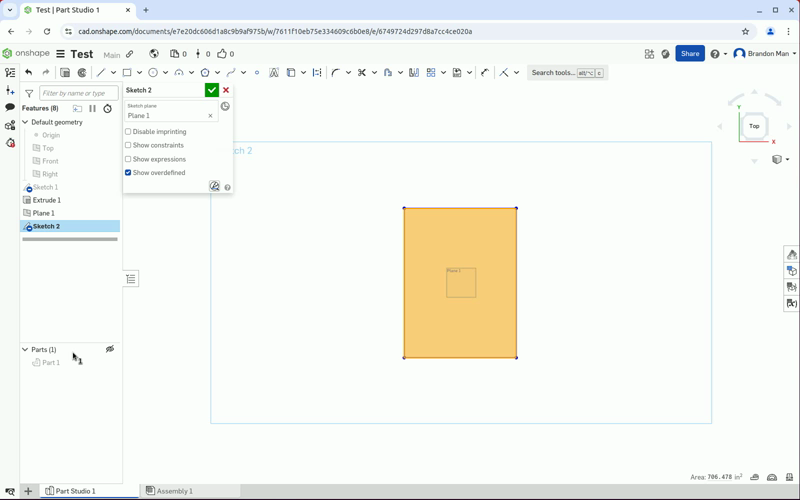
key(shift+y)
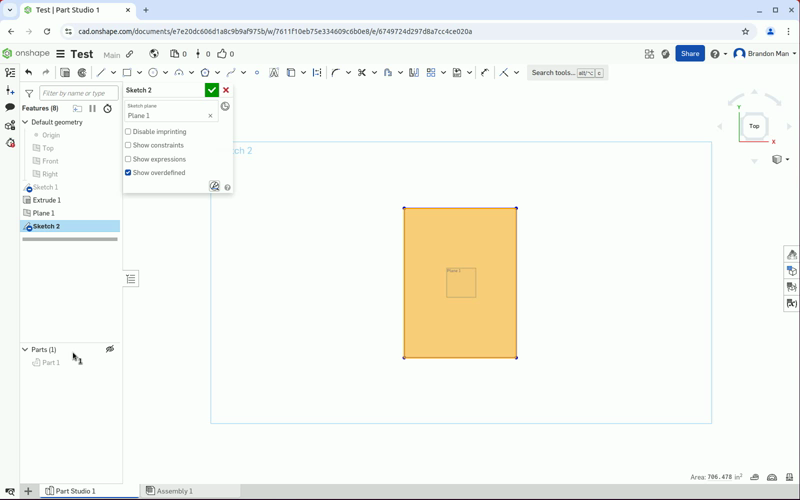
key(shift+e)
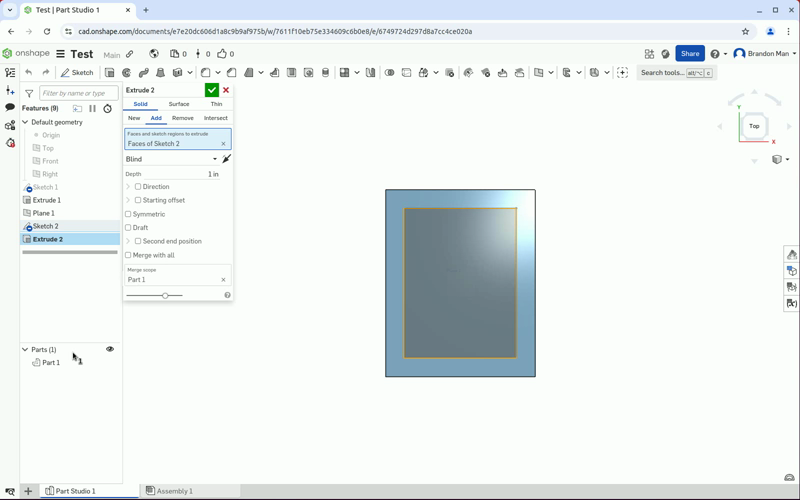
mouse_move(143, 106)
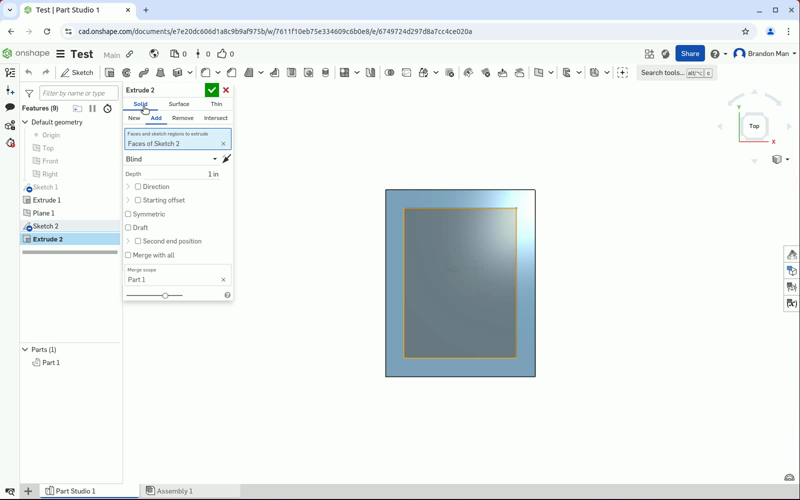
click(143, 106)
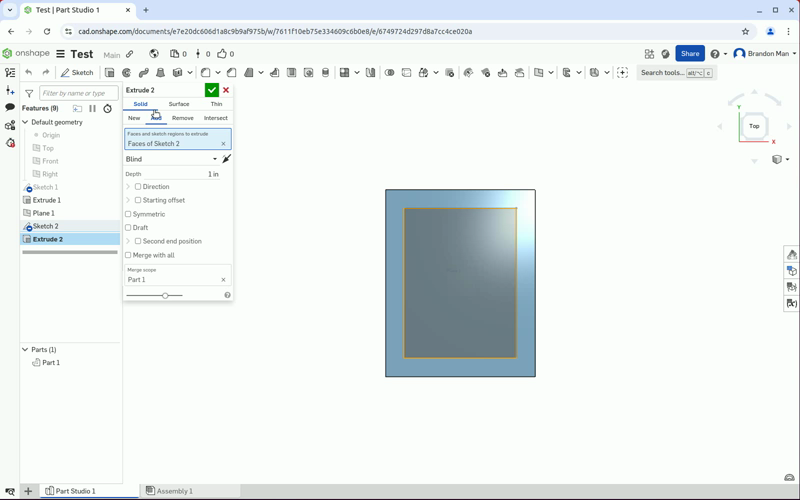
mouse_move(186, 120)
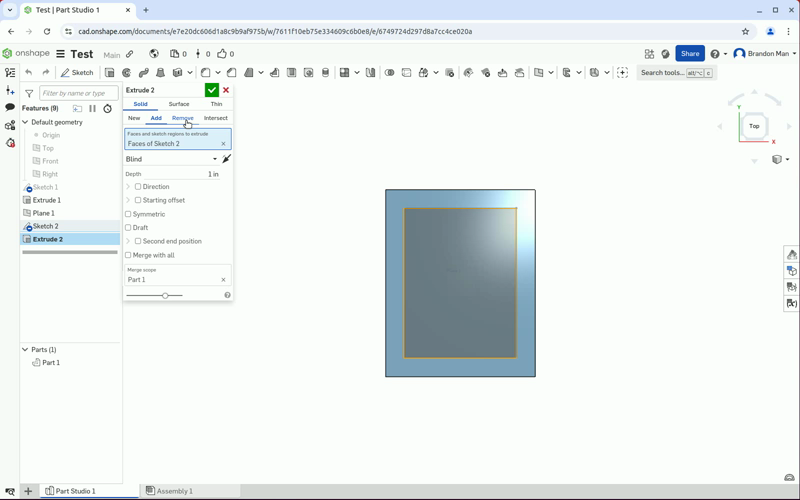
click(186, 120)
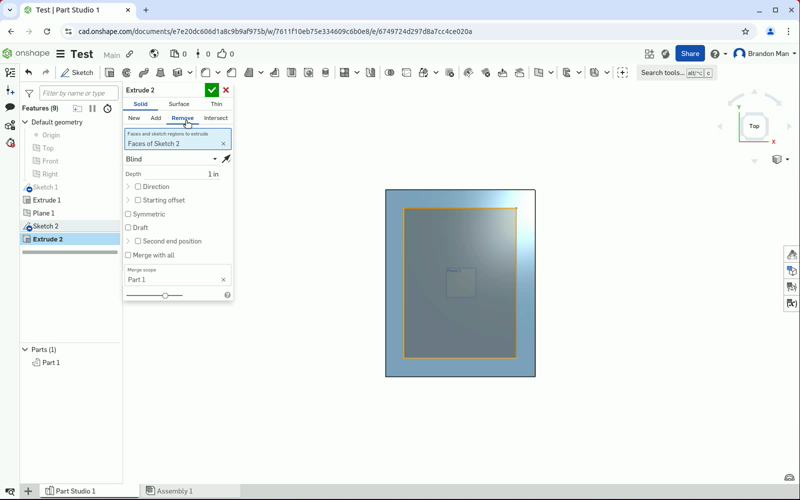
key(tab, 4)
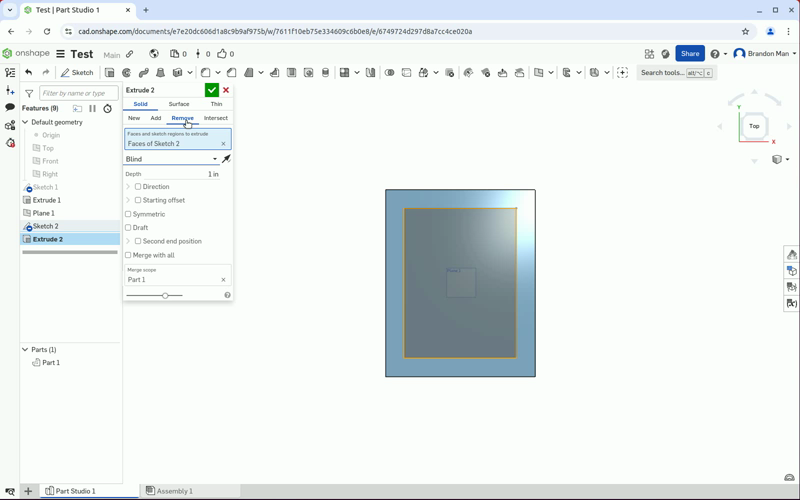
text(20.701)
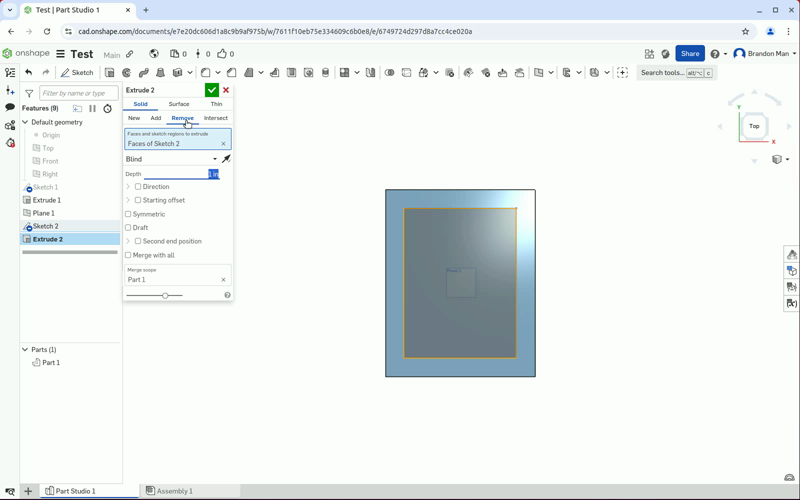
key(tab, 6)
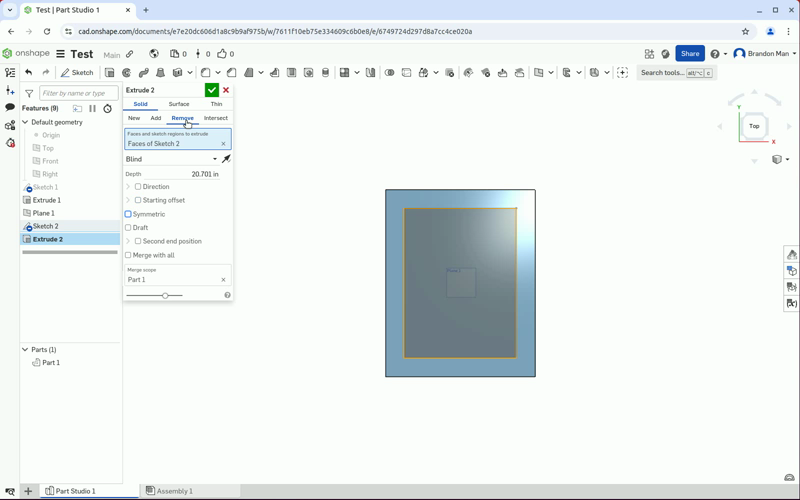
key(space)
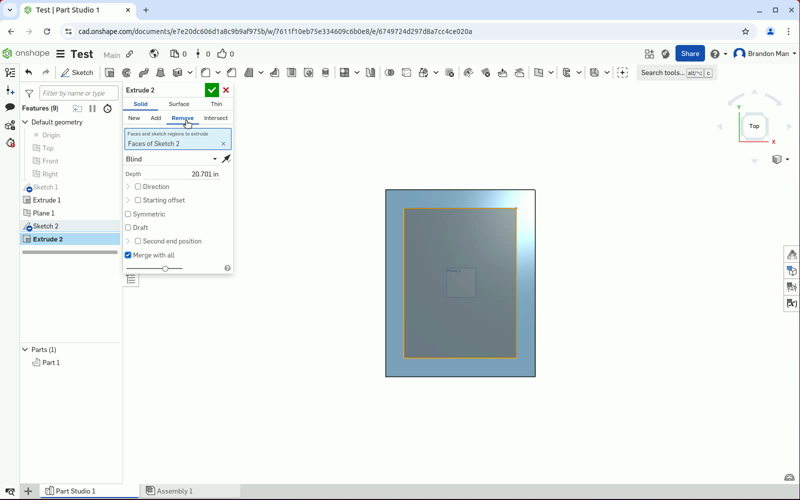
key(enter)
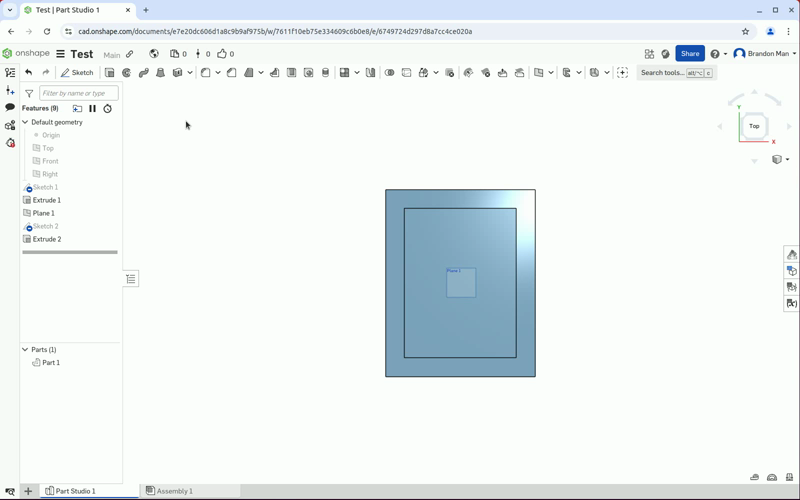
key(shift+h)
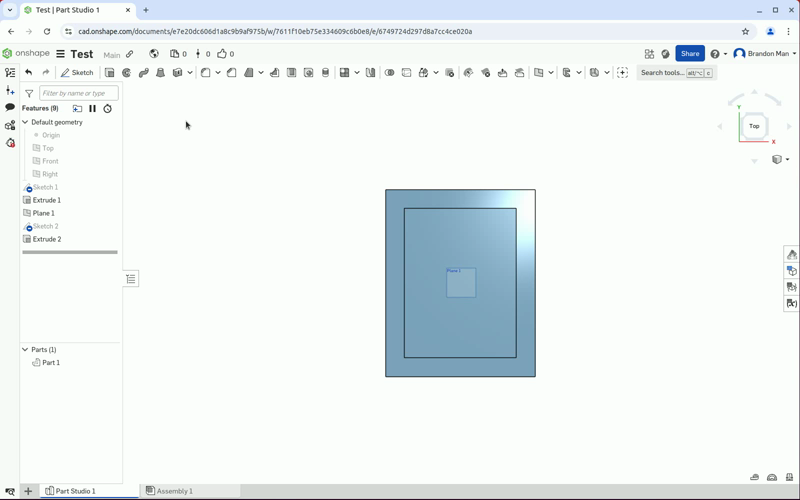
key(shift+h)
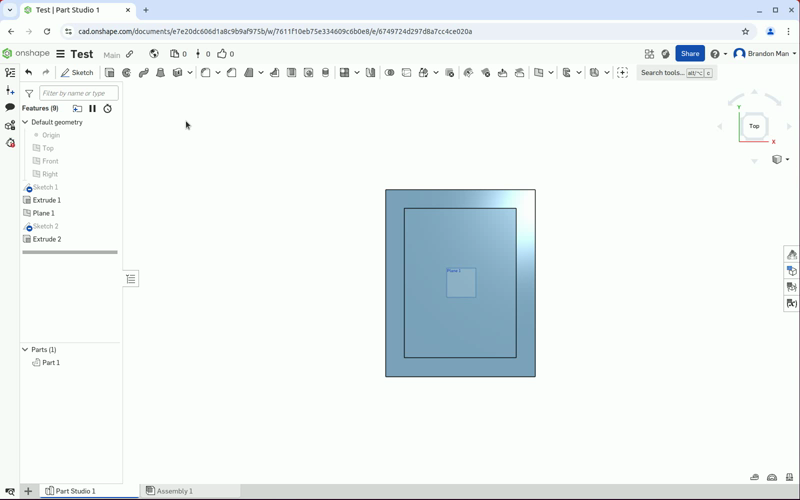
key(shift+7)
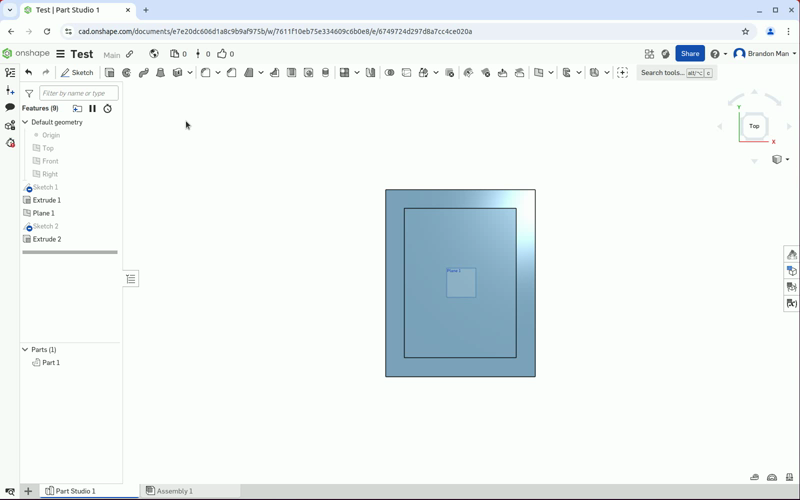
key(up, 3)
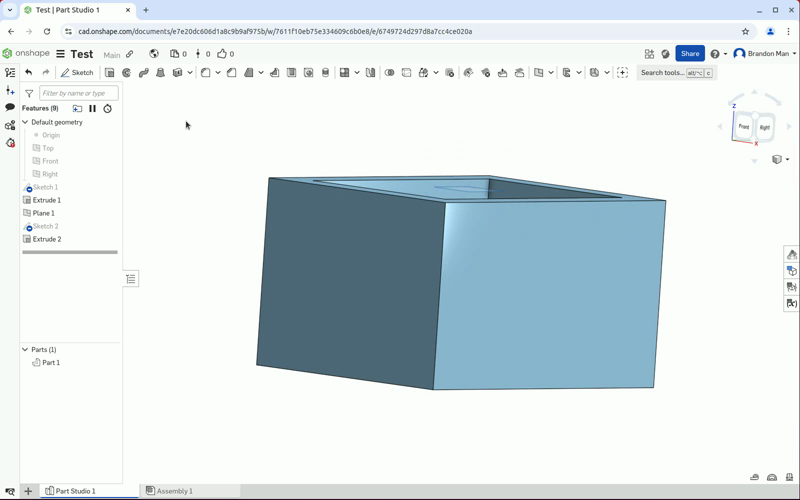
key(left, 3)
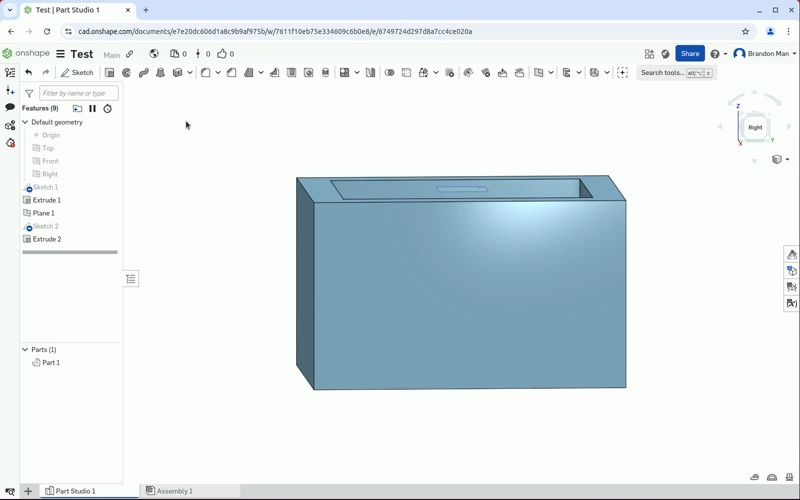
key(right, 3)
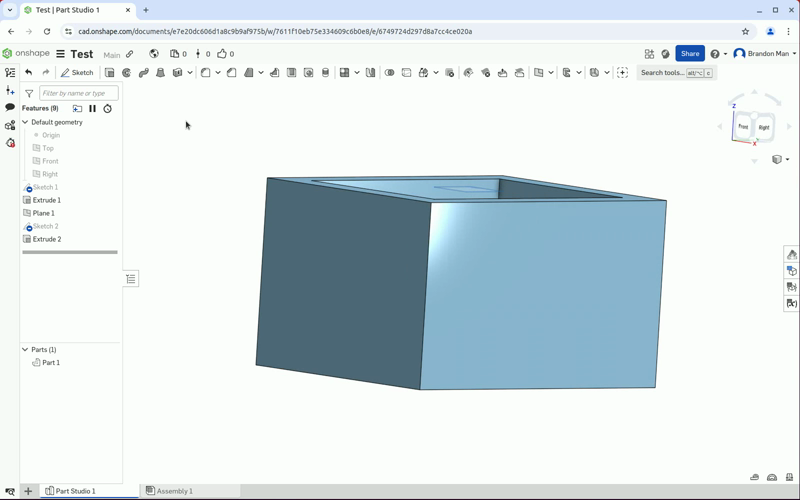
key(down, 3)
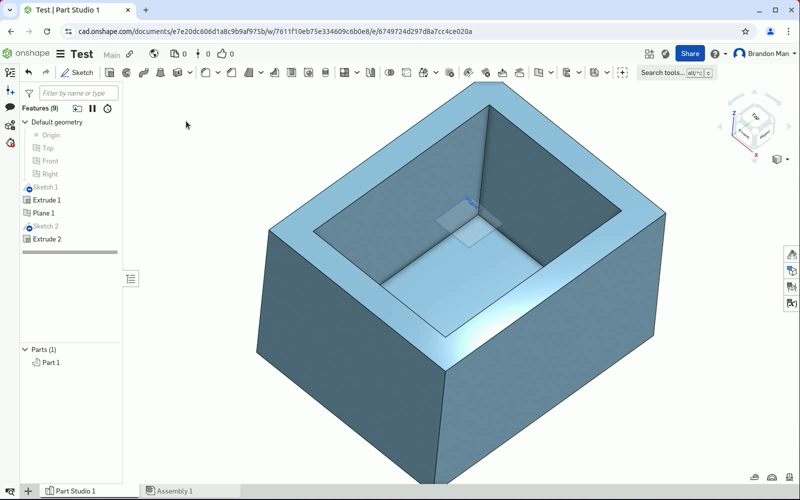
mouse_move(73, 189)
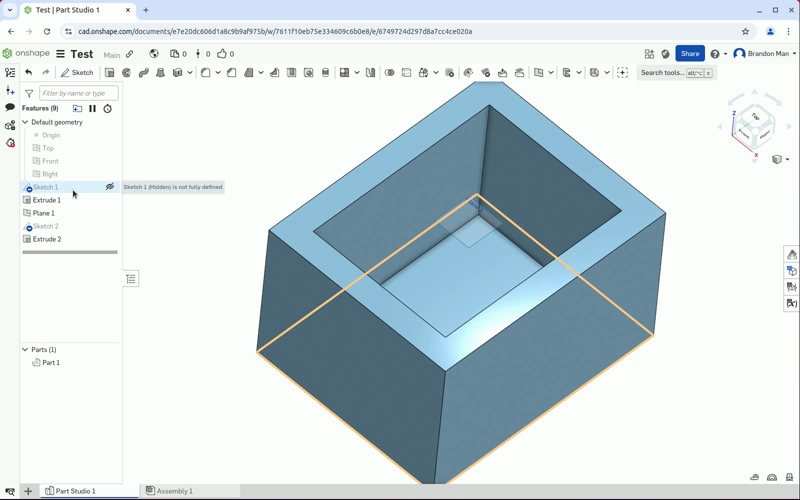
click(73, 189)